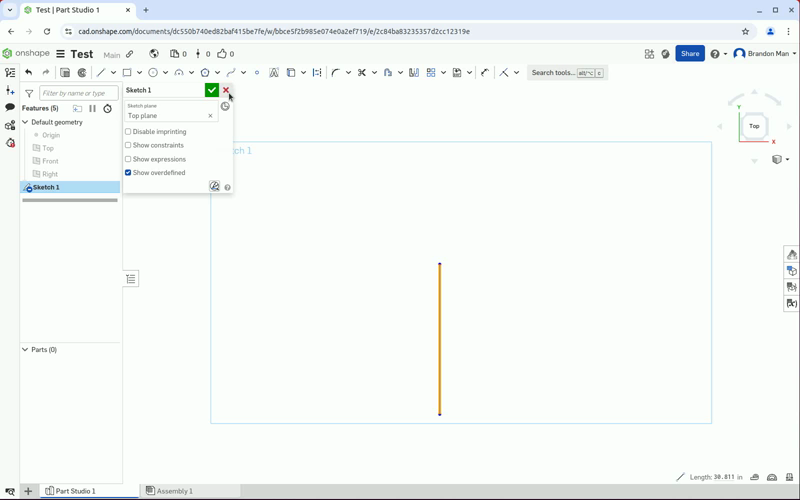
key(shift+h)
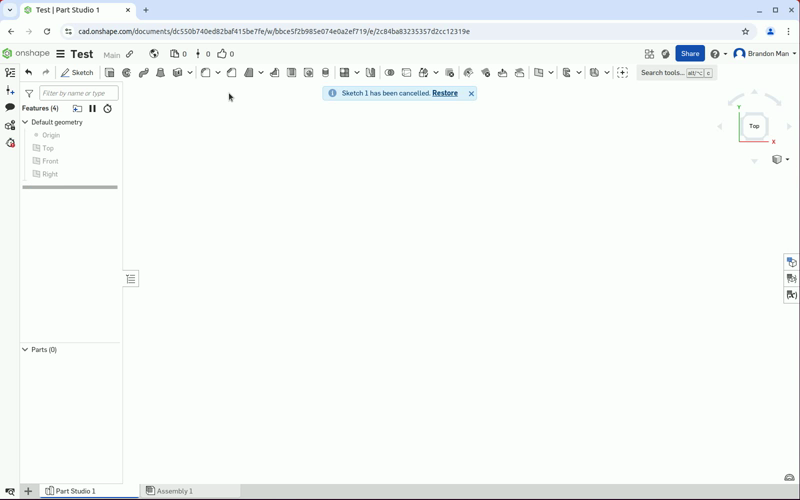
mouse_move(73, 352)
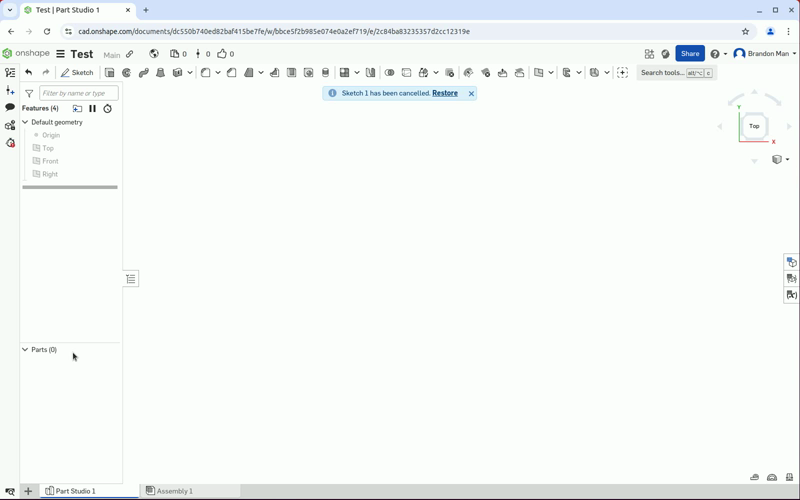
key(y)
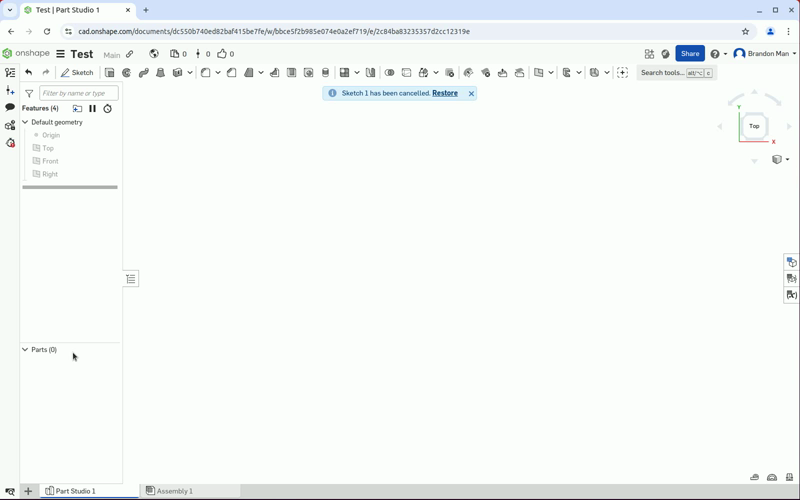
key(shift+p)
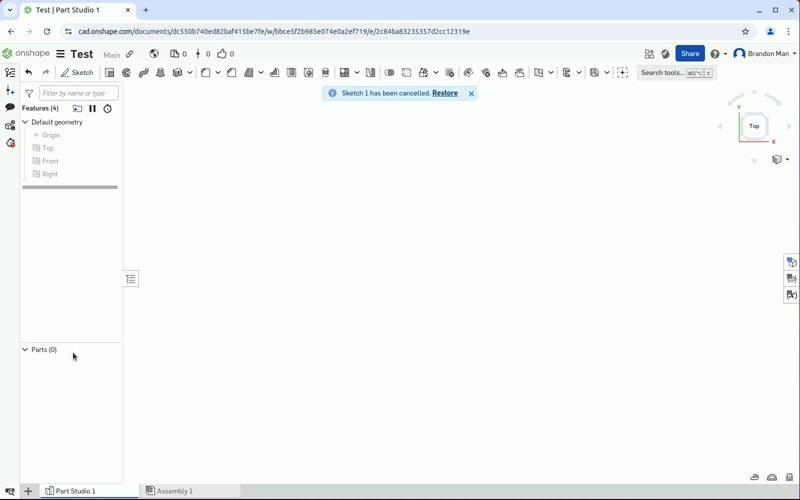
key(space)
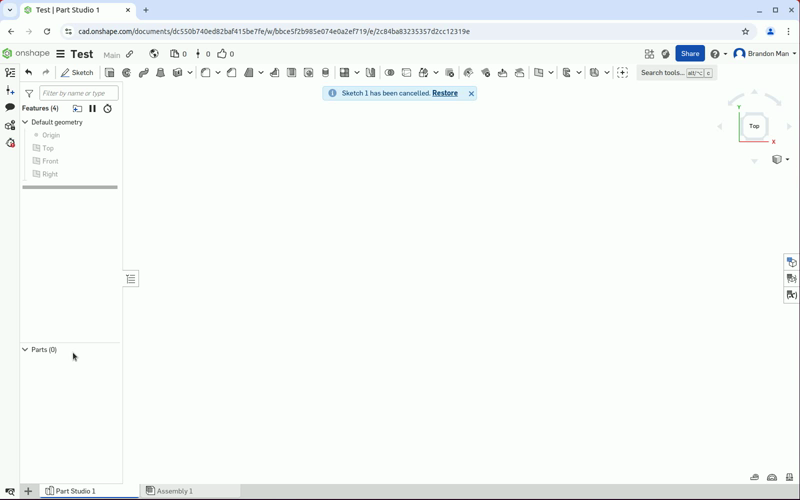
key_down(shift)
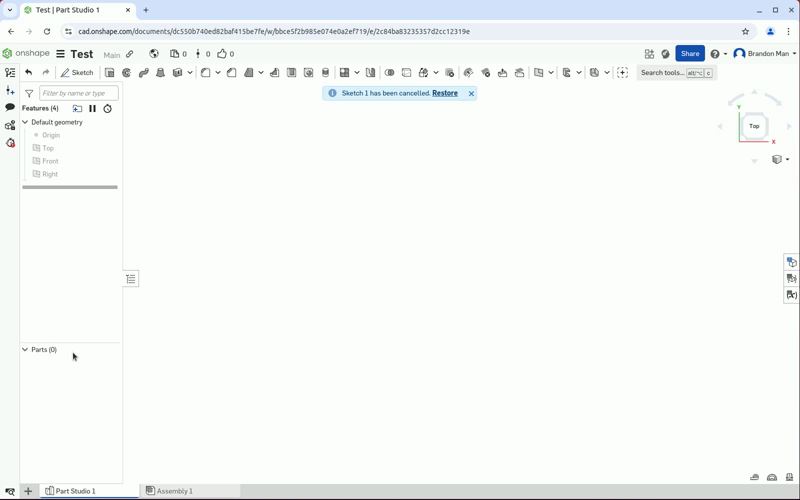
key(up)
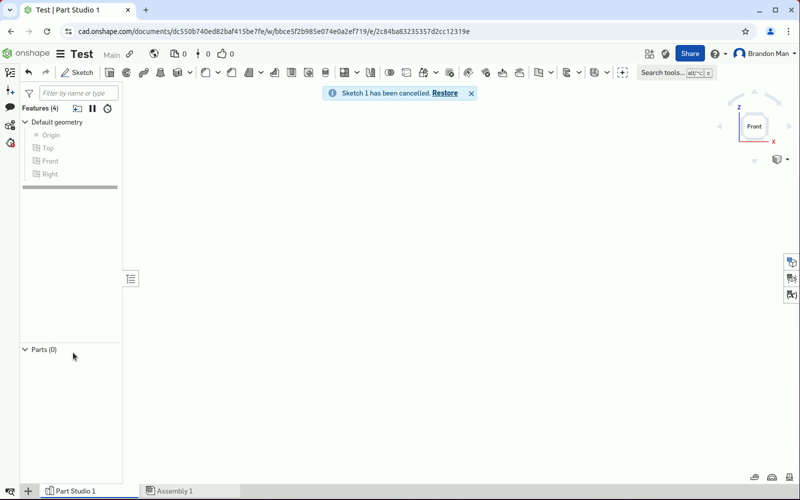
key_up(shift)
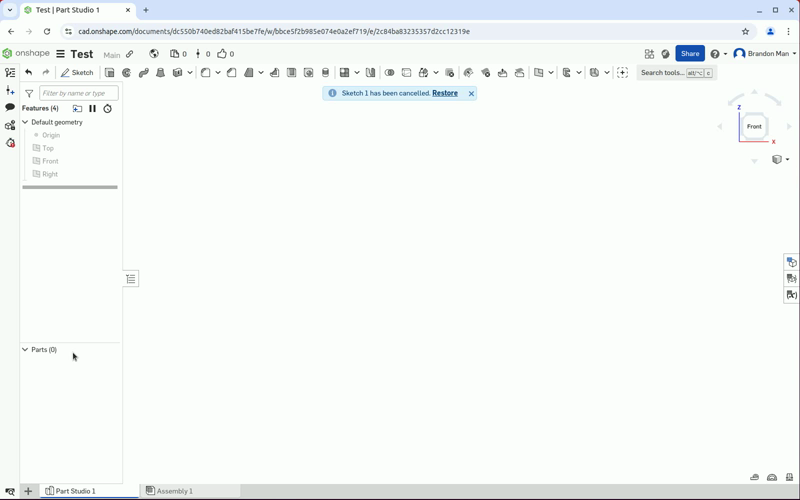
key(space)
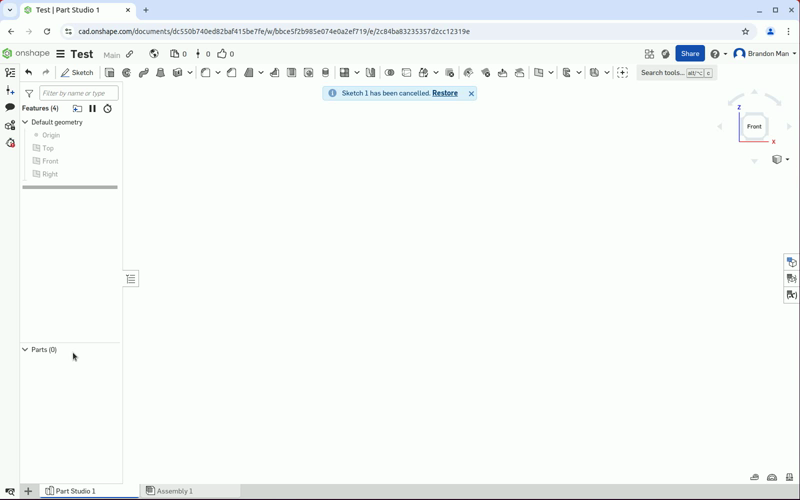
key_down(shift)
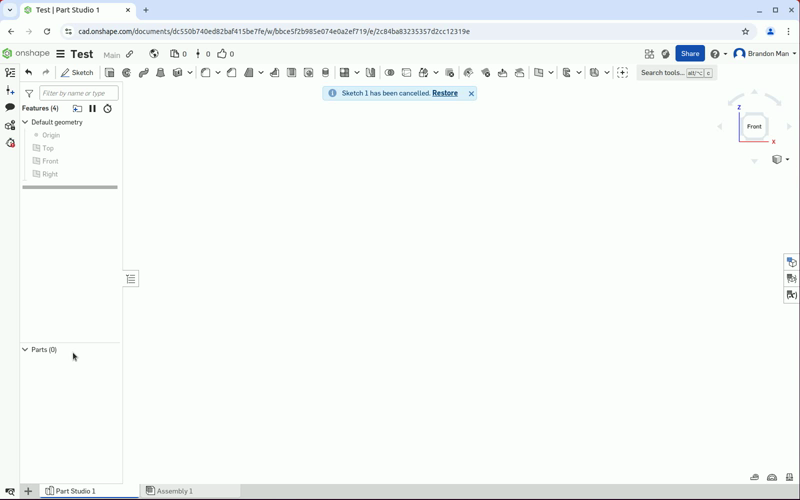
key(left)
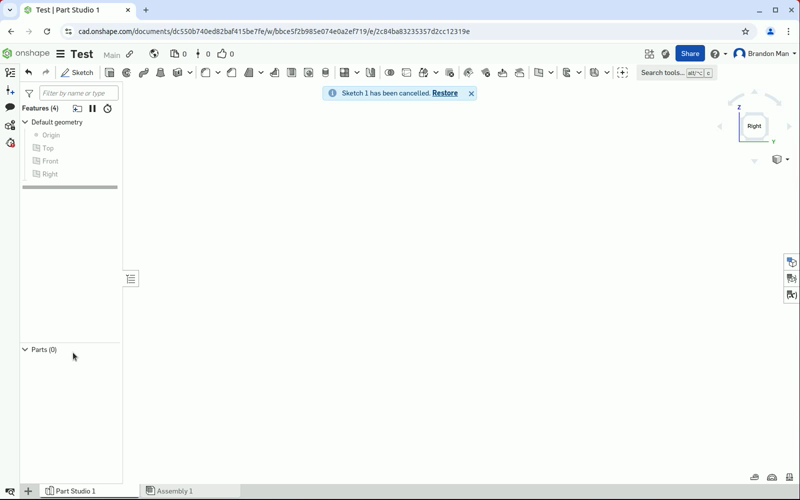
key_up(shift)
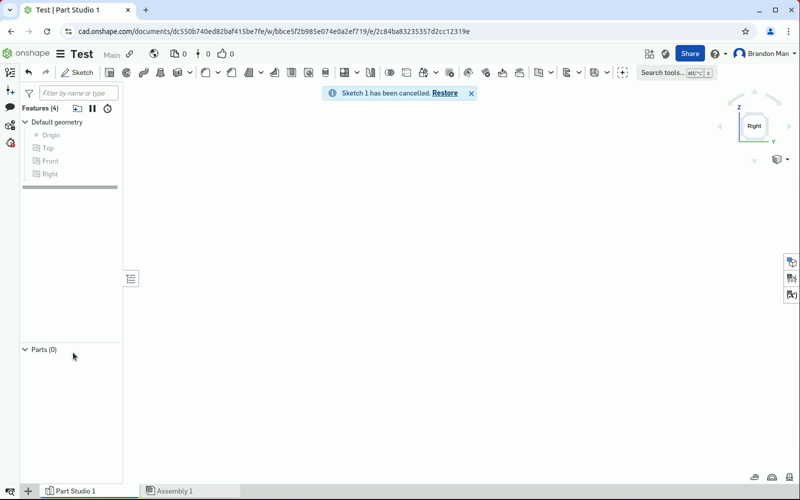
mouse_move(73, 352)
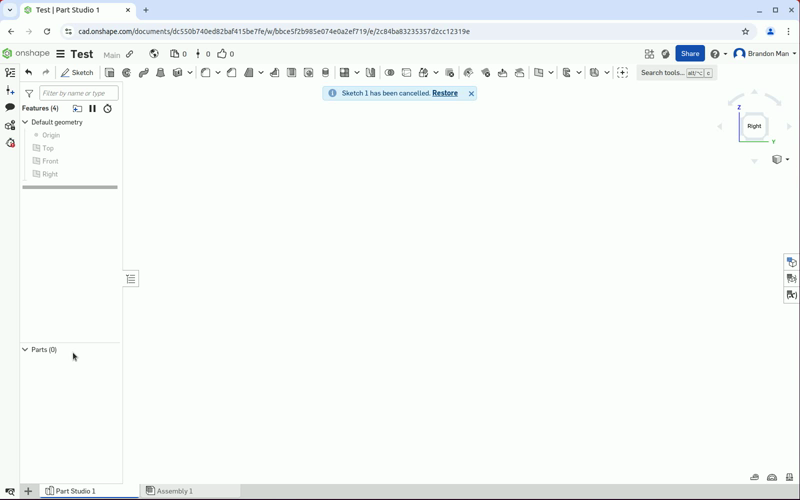
key(shift+y)
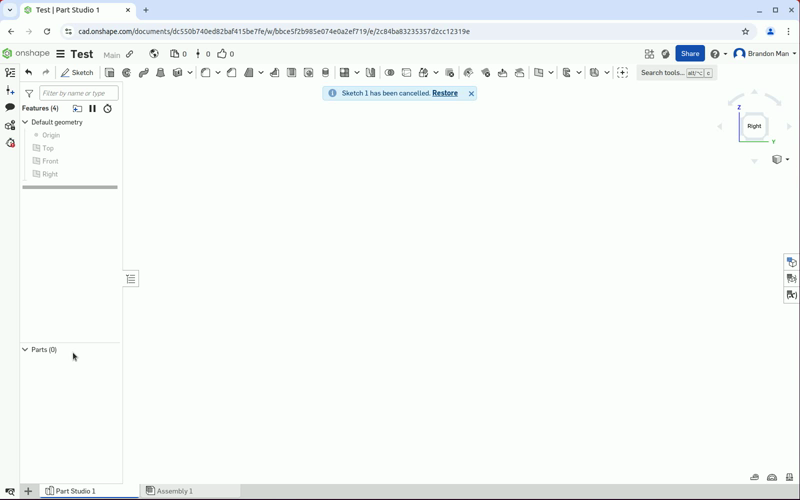
key(shift+s)
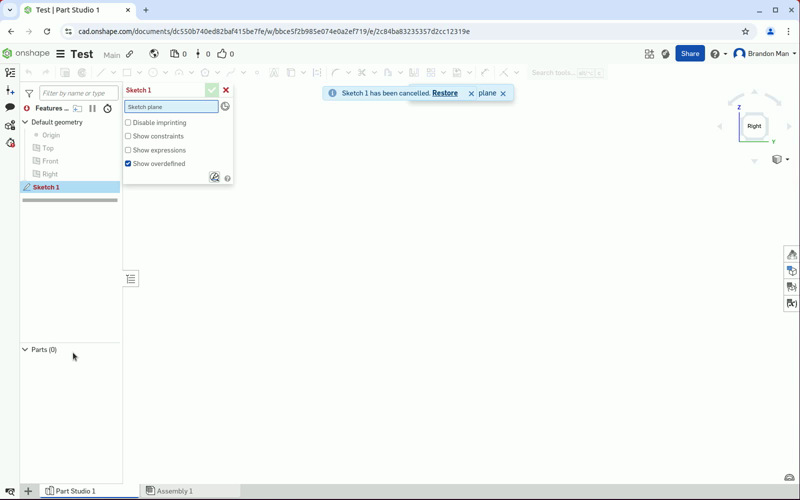
mouse_move(73, 176)
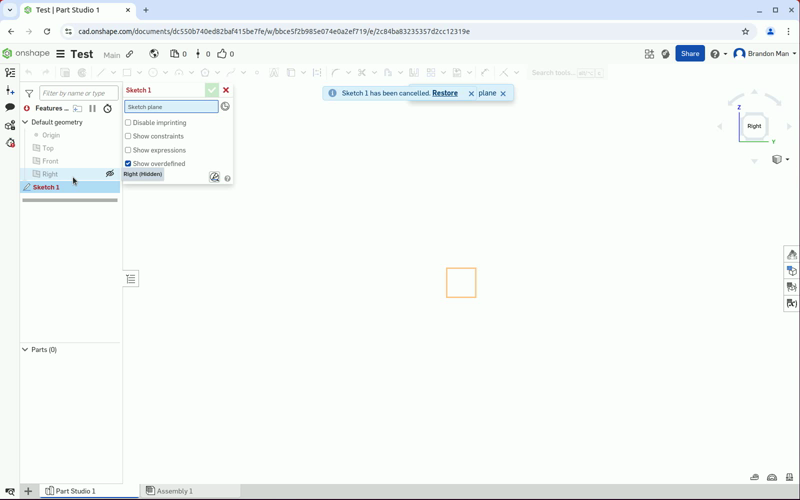
click(73, 176)
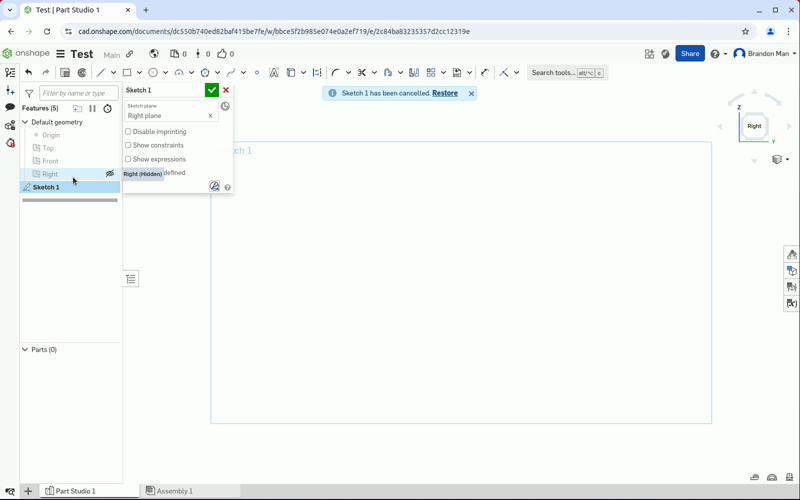
mouse_move(73, 352)
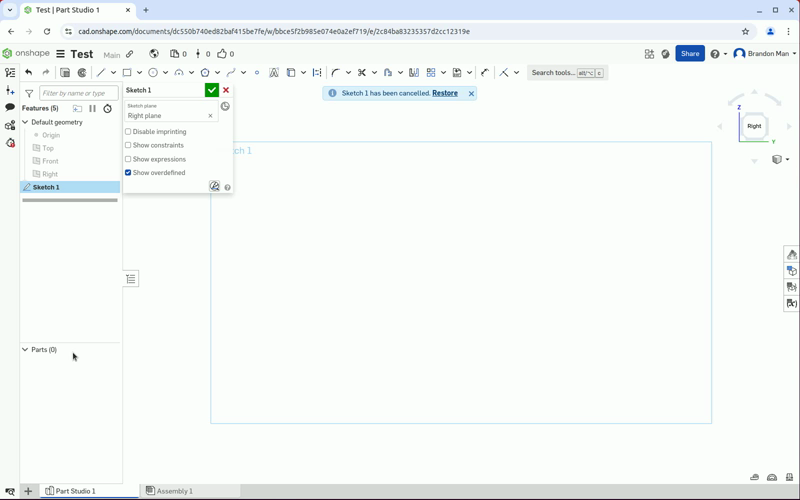
key(y)
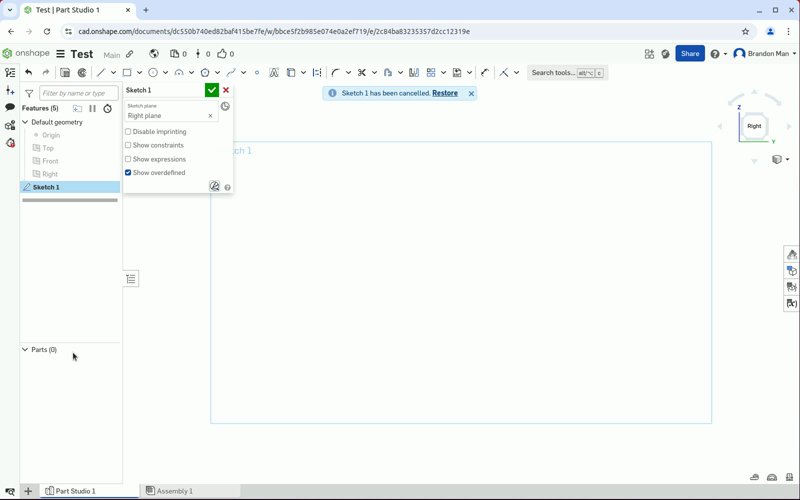
key(c)
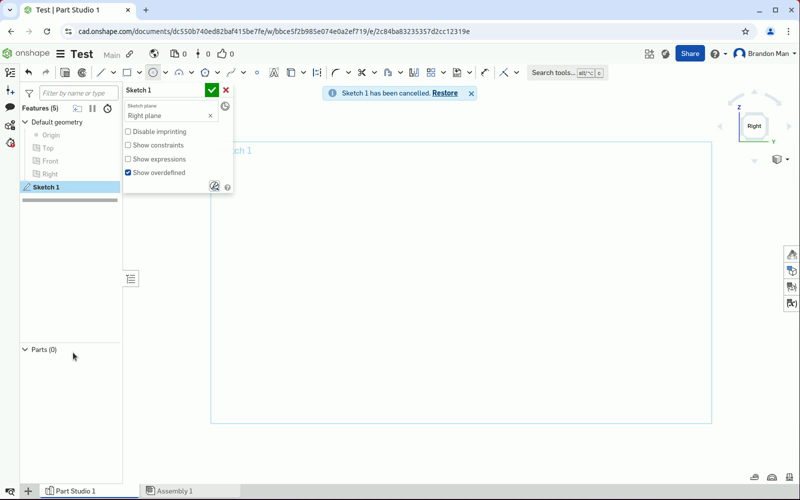
key_down(shift)
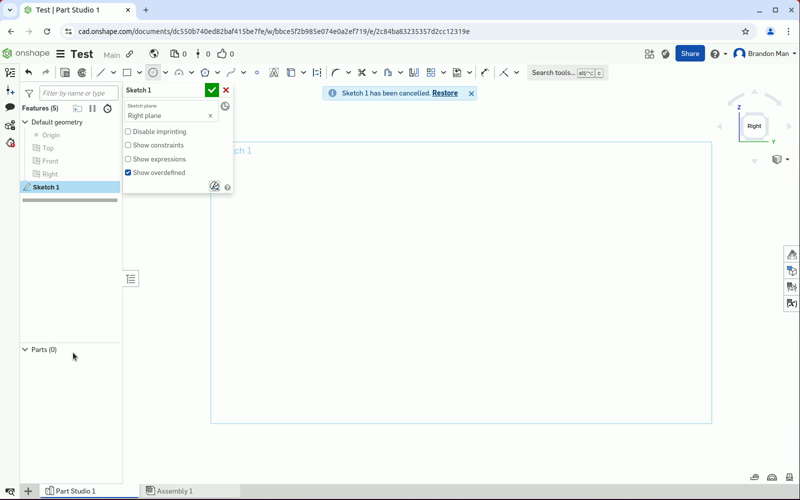
mouse_move(461, 282)
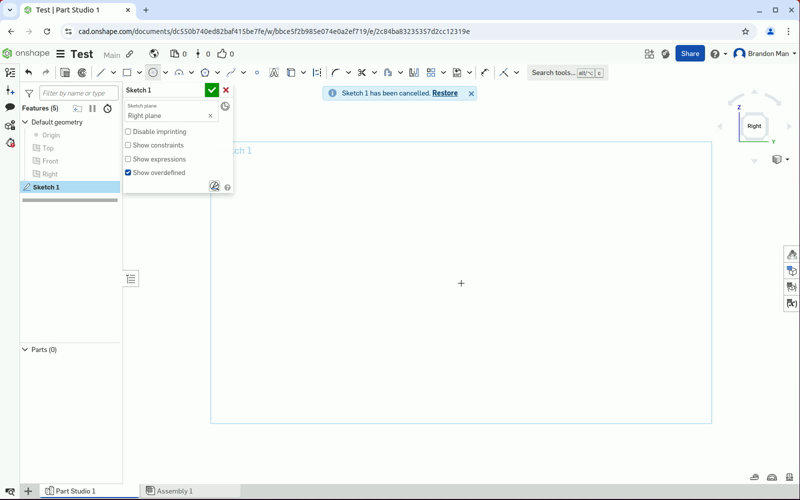
click(461, 282)
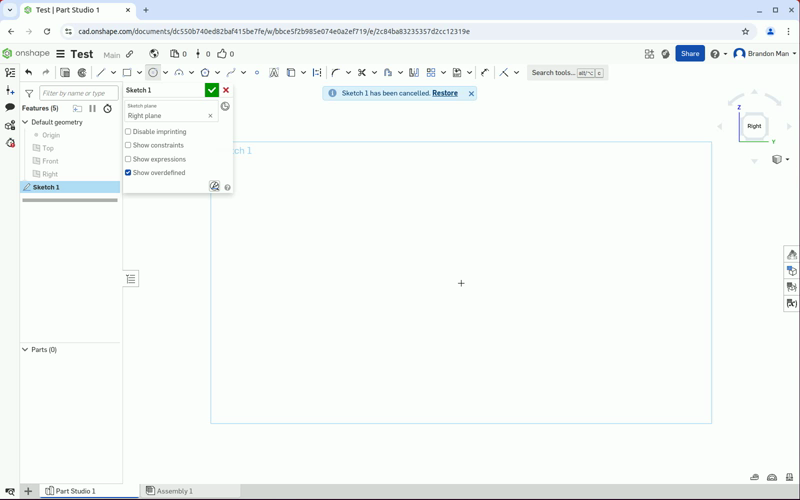
key_up(shift)
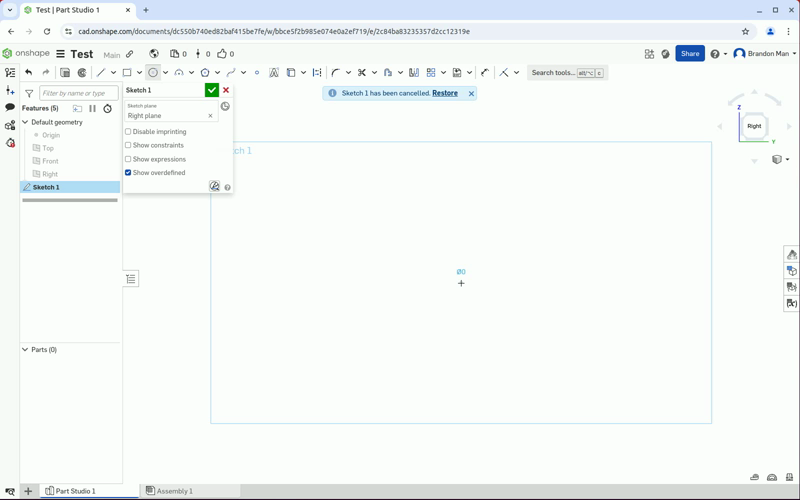
mouse_move(499, 282)
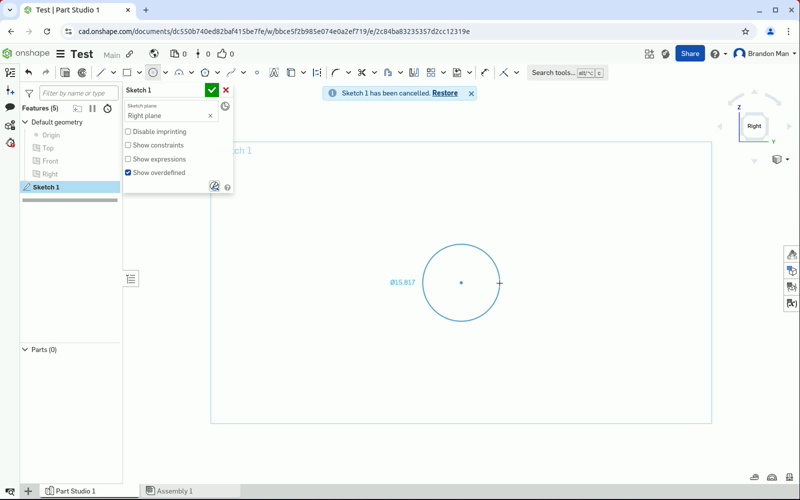
click(499, 282)
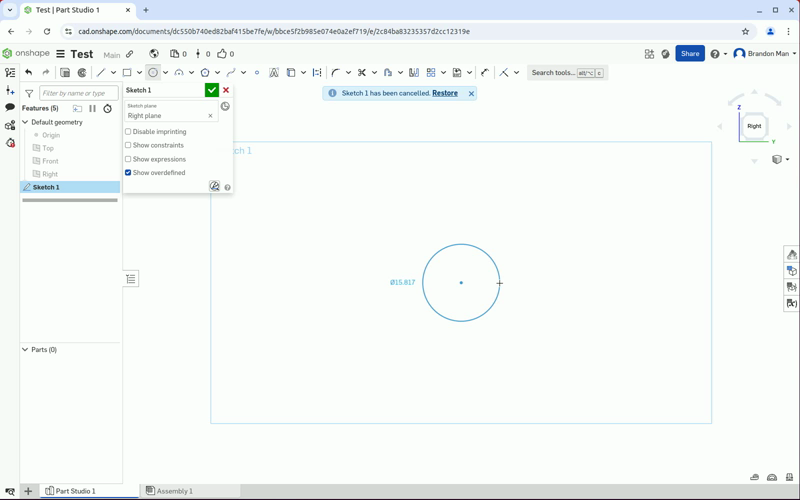
key(esc)
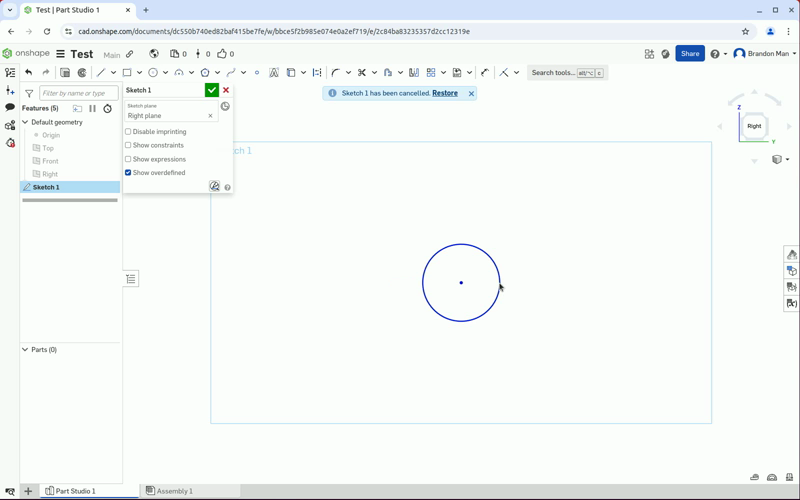
key(c)
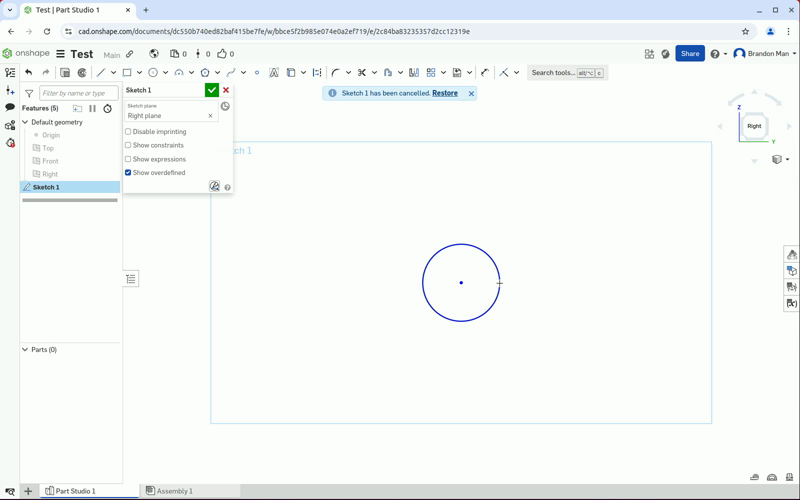
key_down(shift)
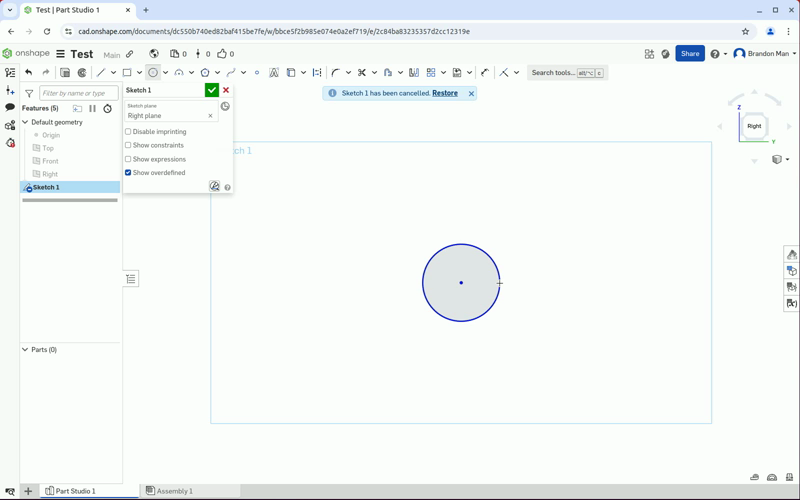
mouse_move(461, 282)
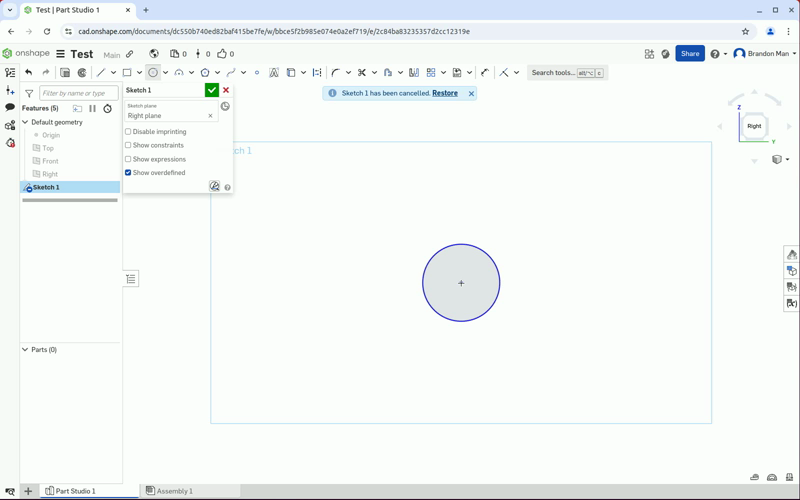
click(461, 282)
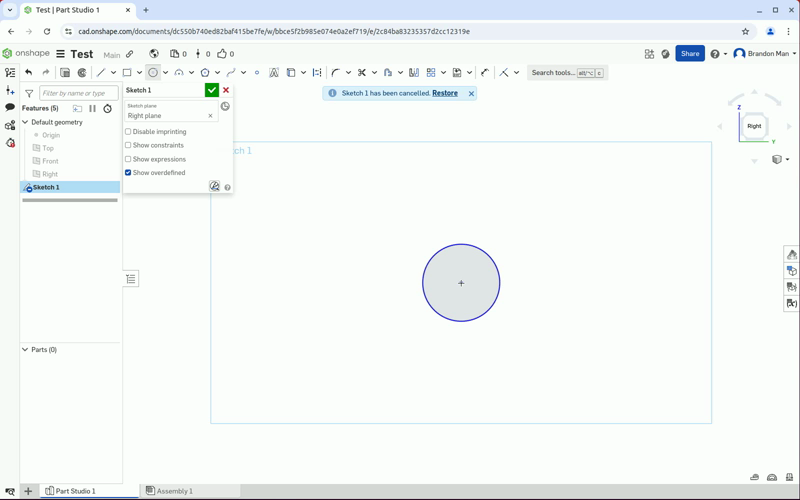
key_up(shift)
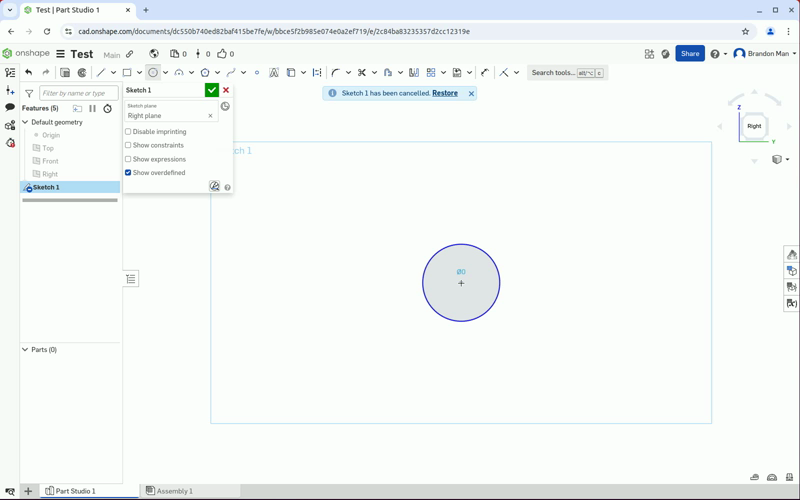
mouse_move(472, 282)
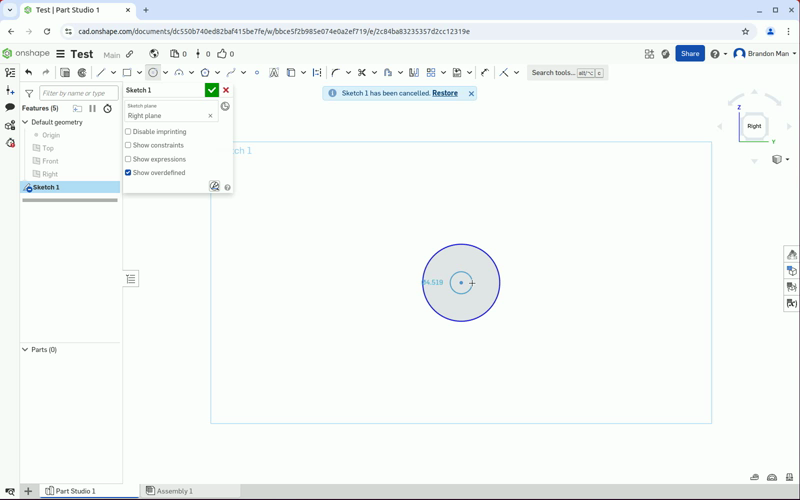
click(472, 282)
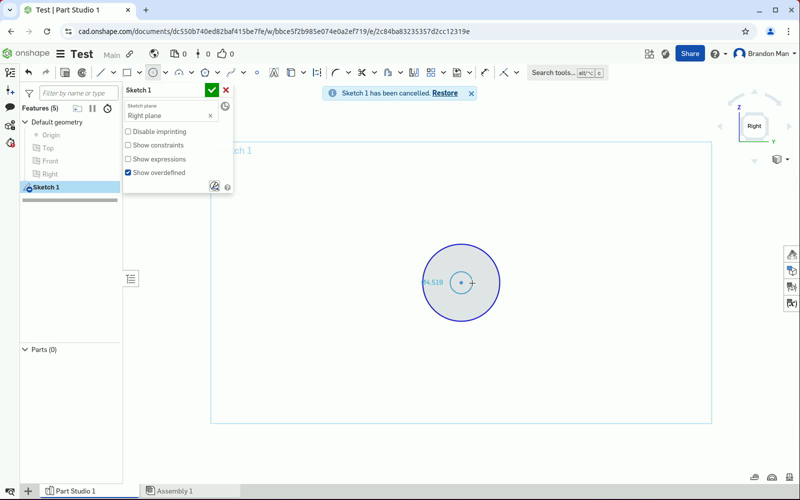
key(esc)
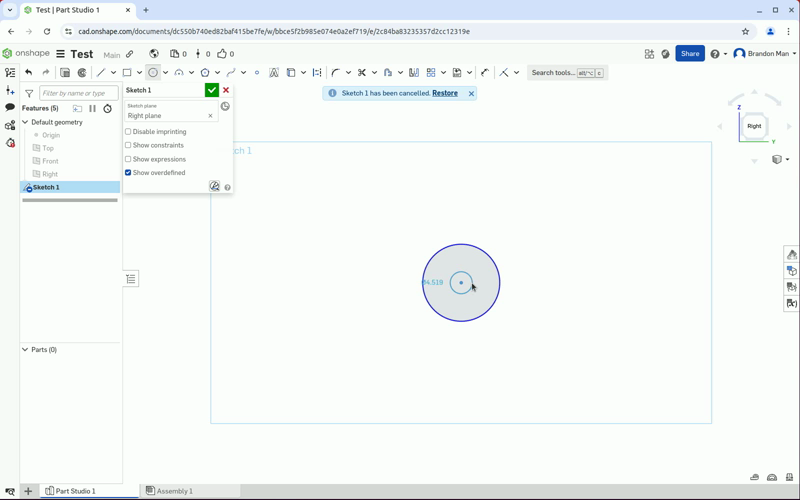
mouse_move(428, 291)
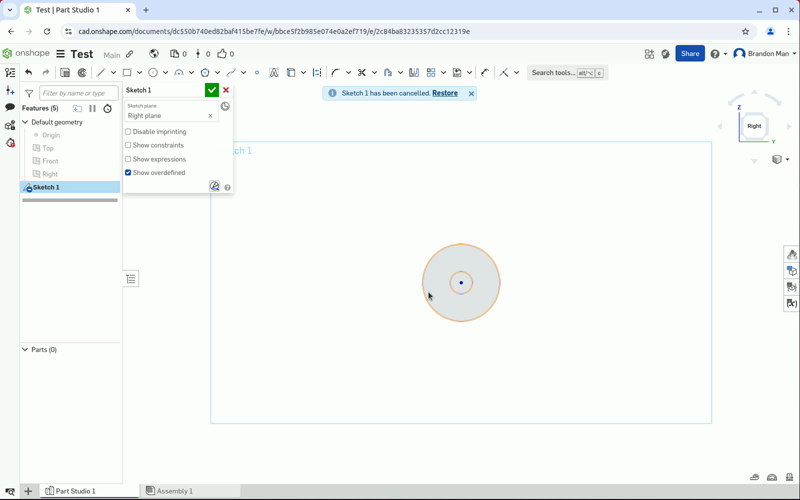
click(428, 291)
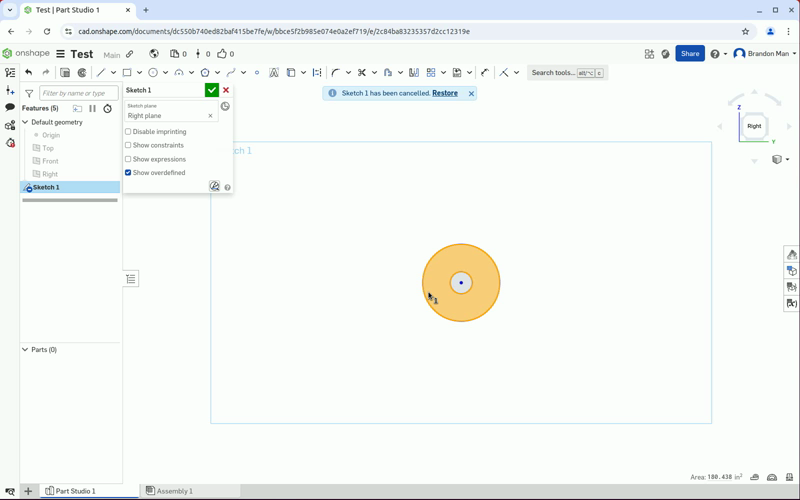
mouse_move(73, 352)
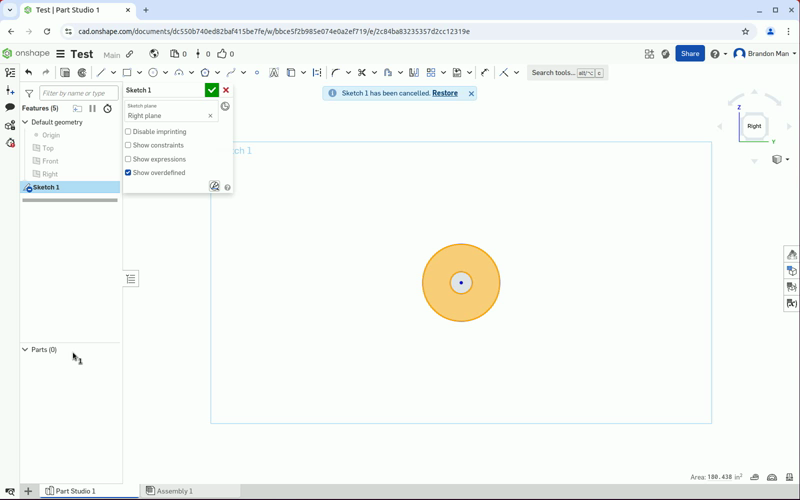
key(shift+y)
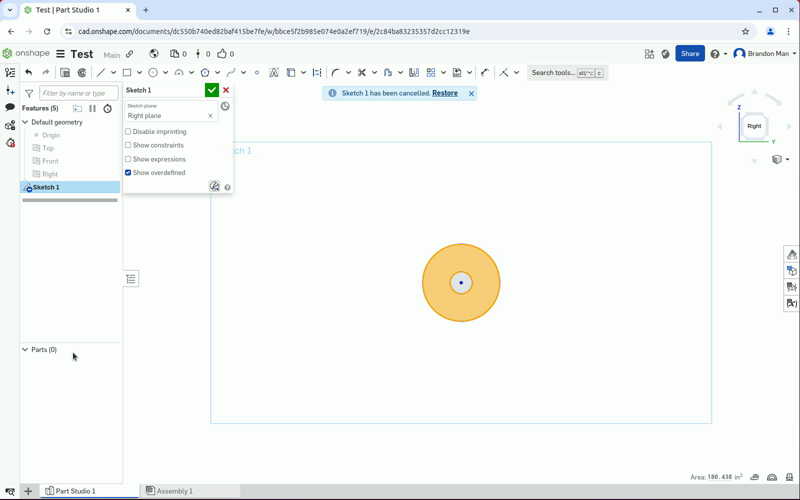
key(shift+e)
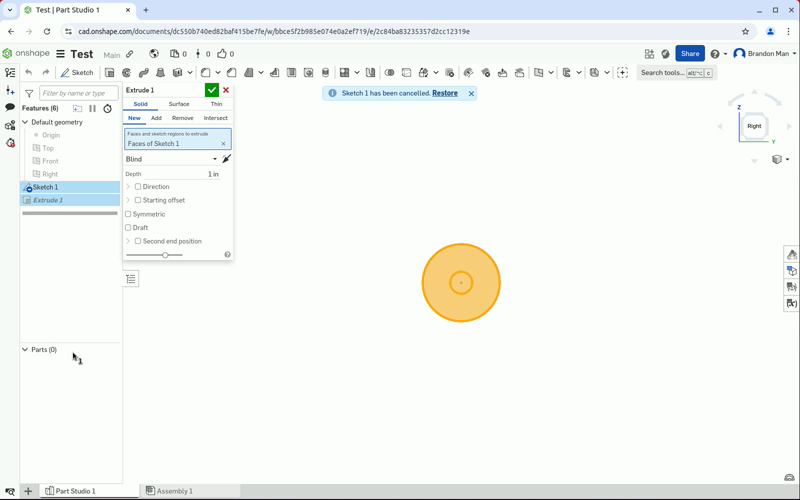
mouse_move(143, 106)
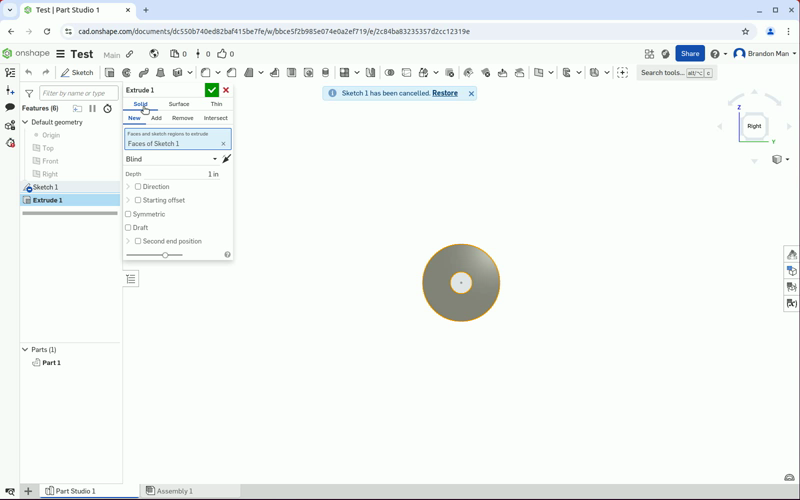
click(143, 106)
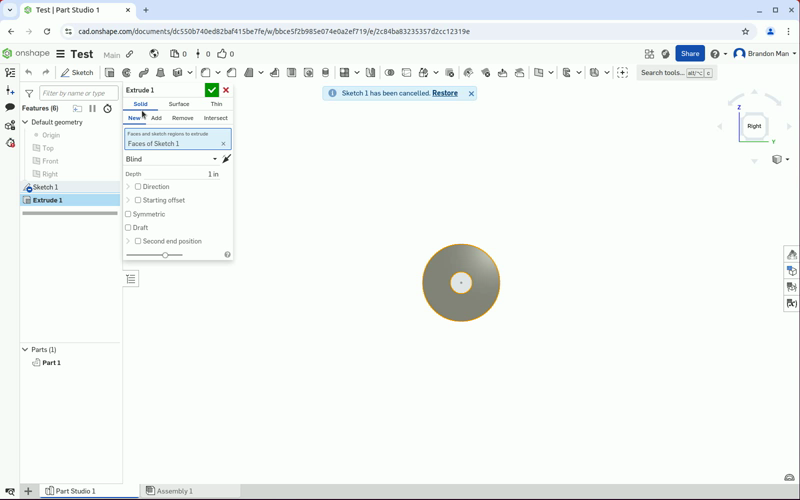
mouse_move(137, 120)
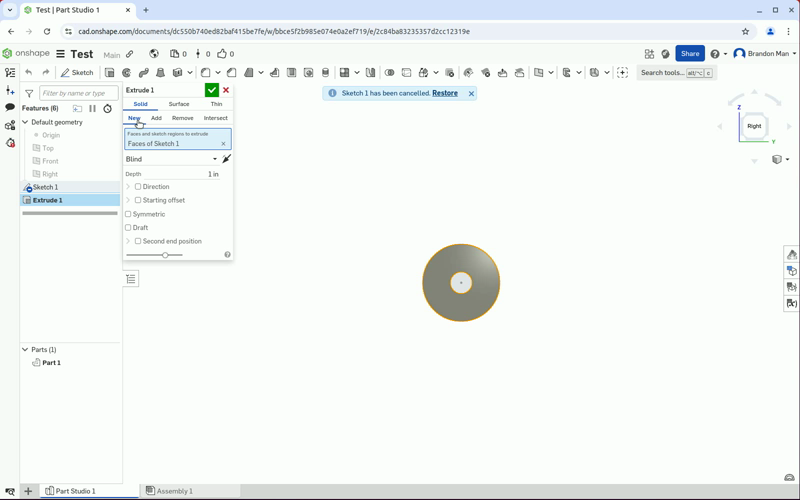
click(137, 120)
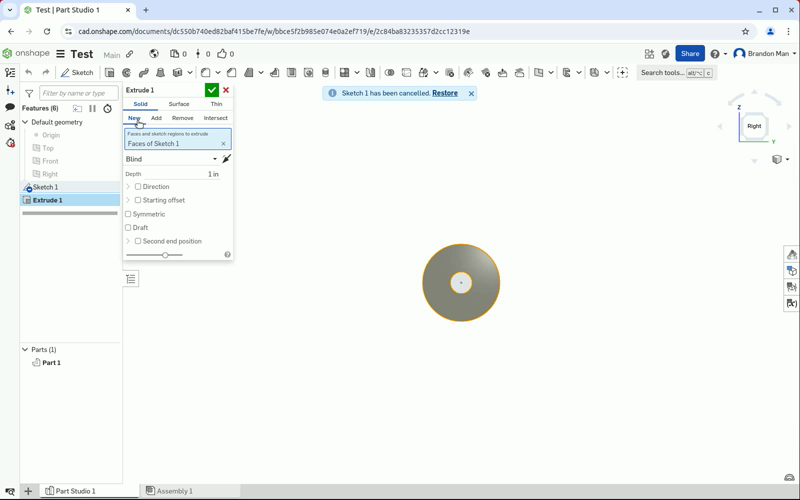
key(tab, 4)
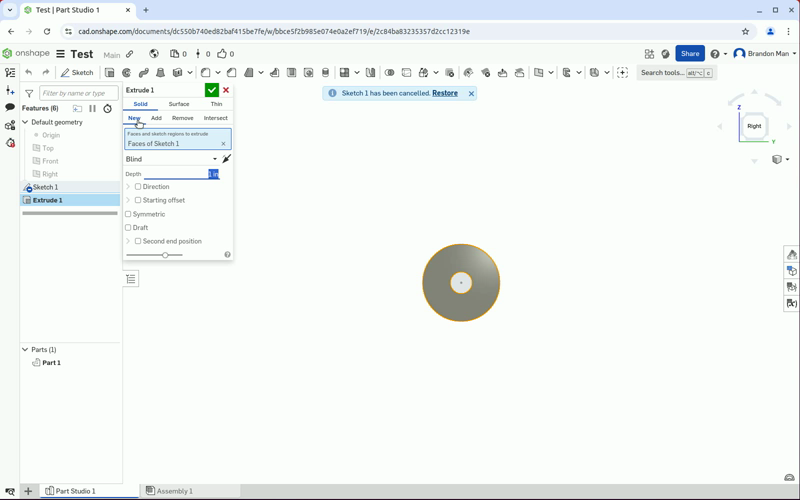
text(23.108)
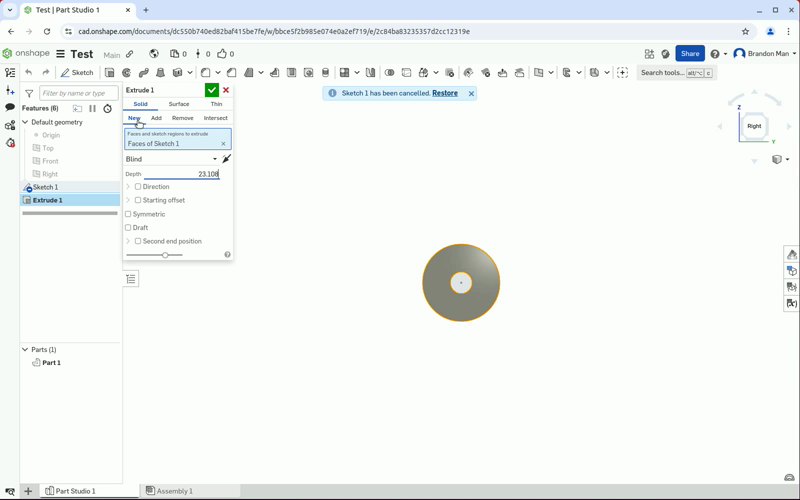
key(enter)
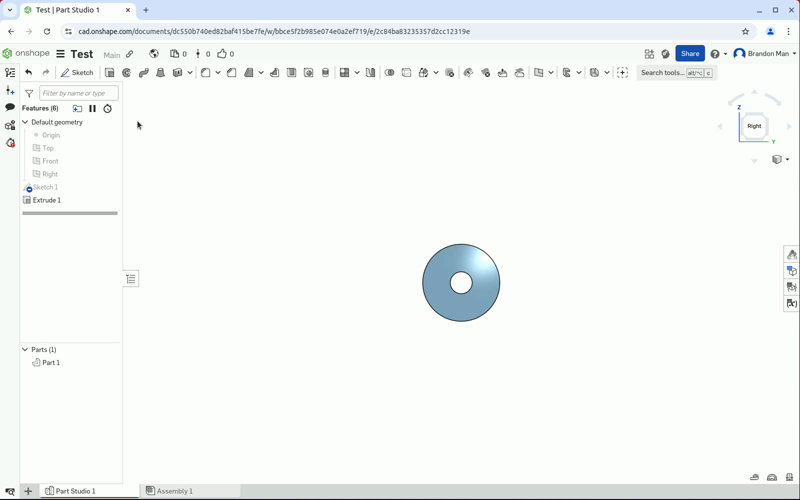
key(shift+h)
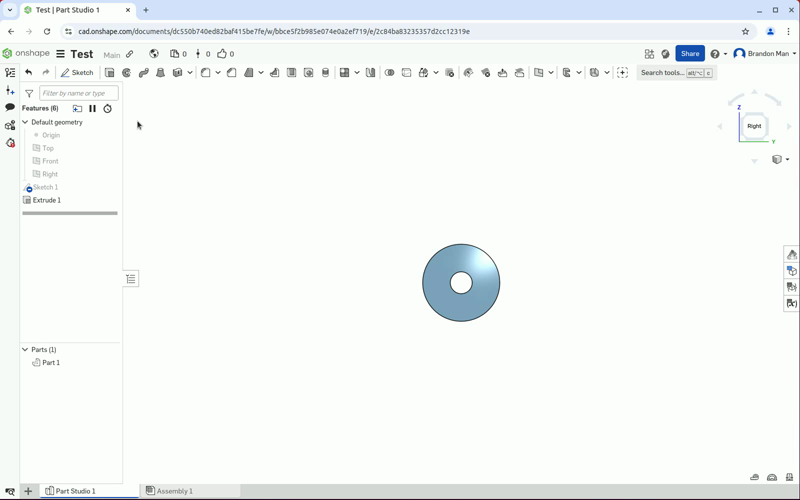
key(shift+h)
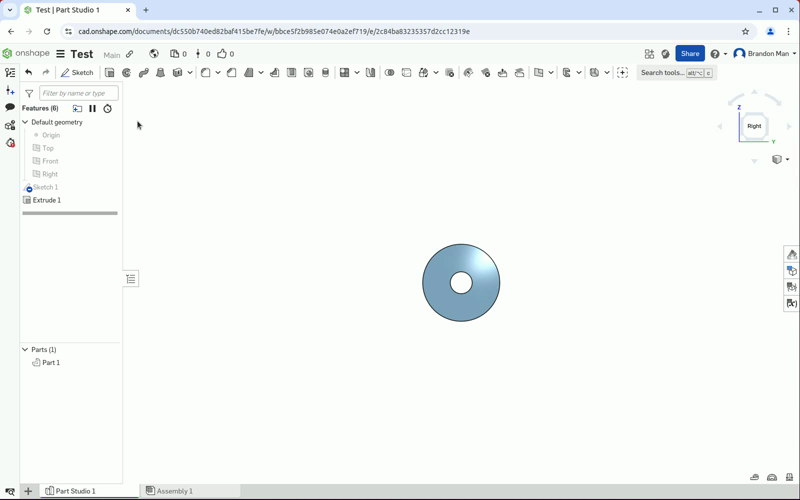
mouse_move(73, 189)
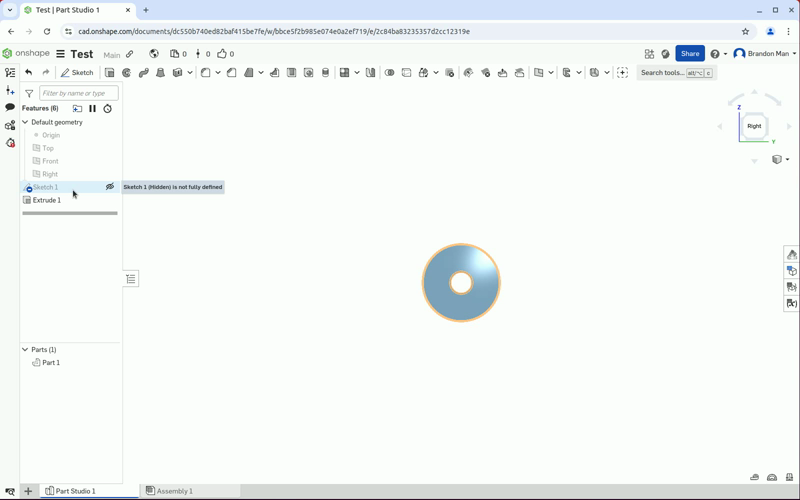
click(73, 189)
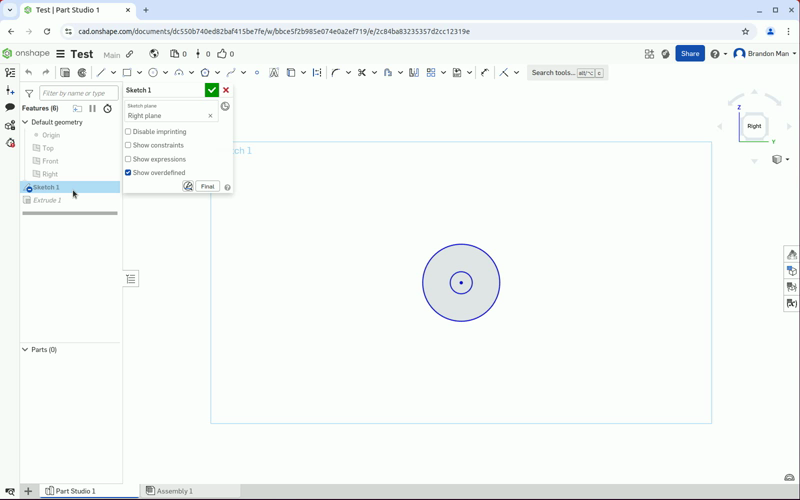
mouse_move(229, 92)
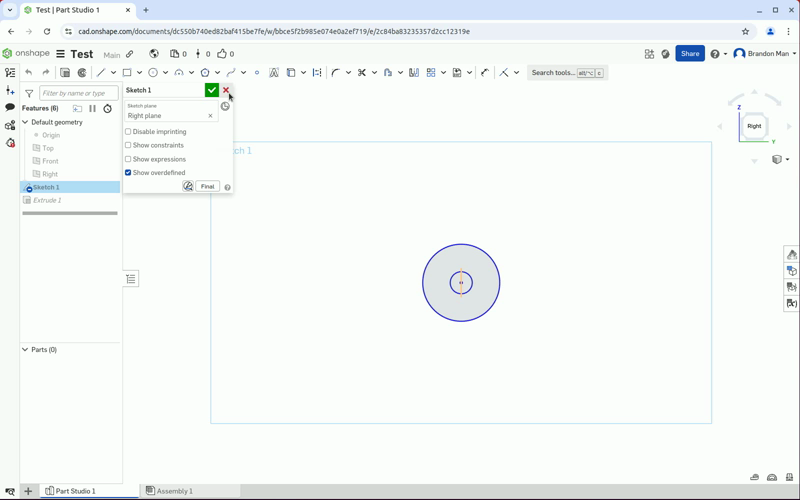
click(229, 92)
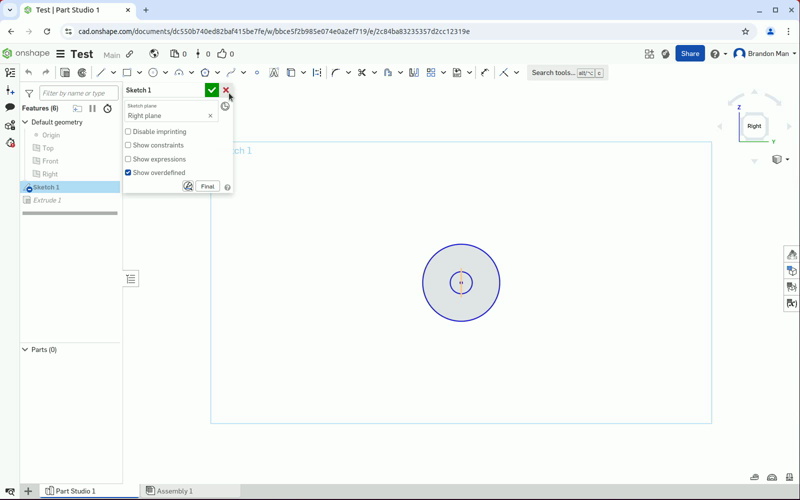
key(shift+s)
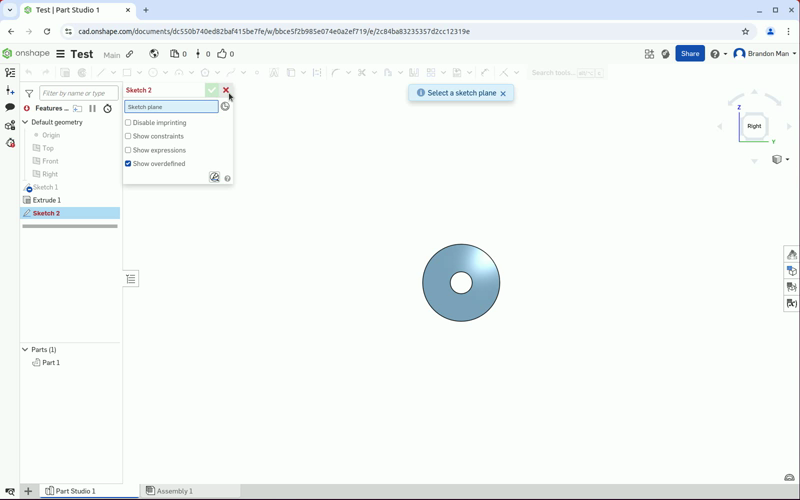
mouse_move(73, 176)
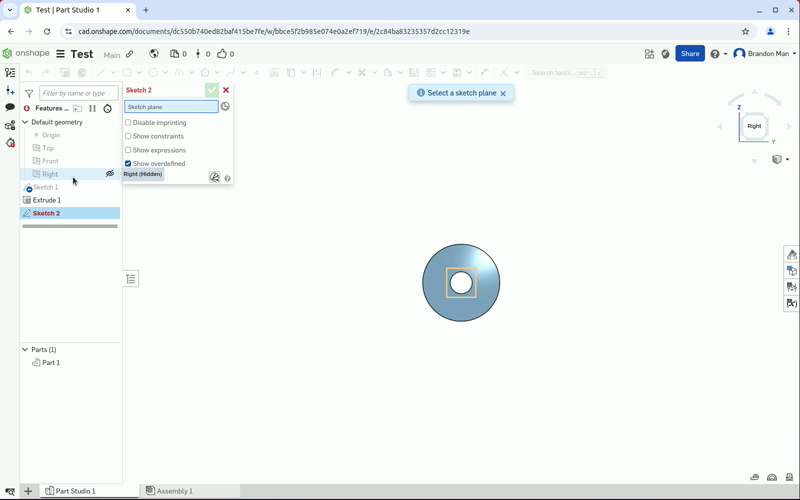
click(73, 176)
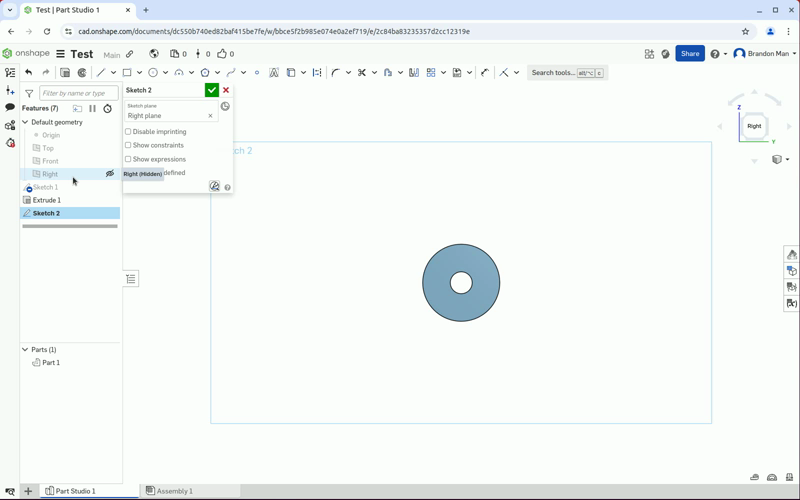
mouse_move(73, 352)
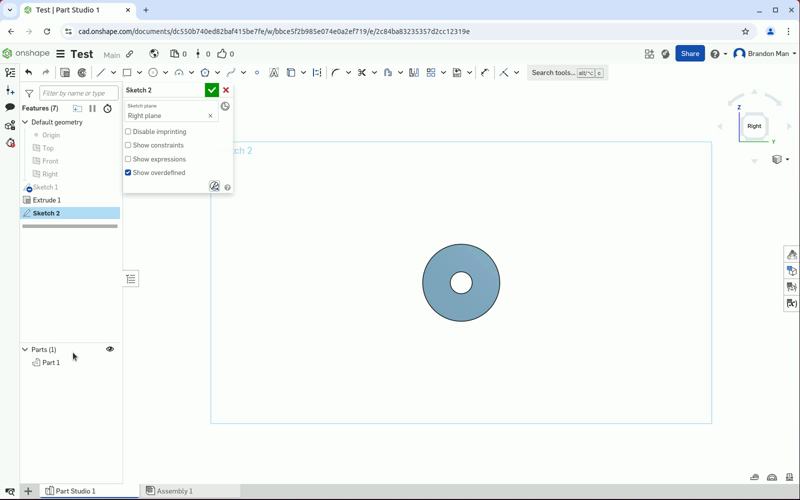
key(y)
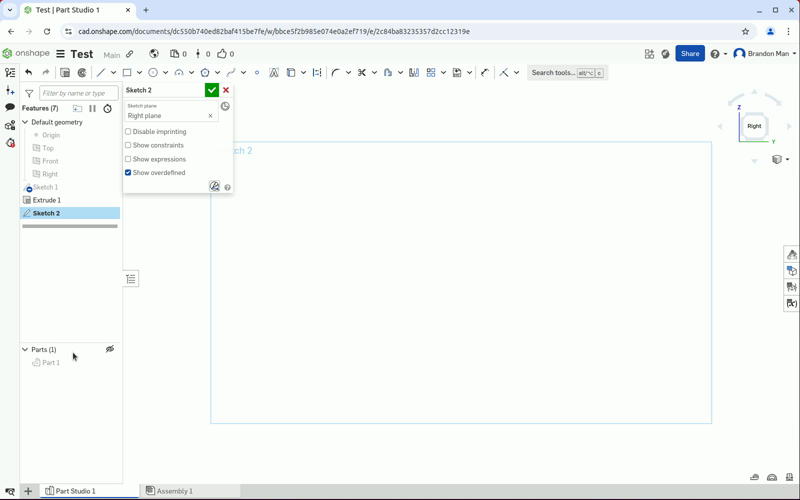
key(c)
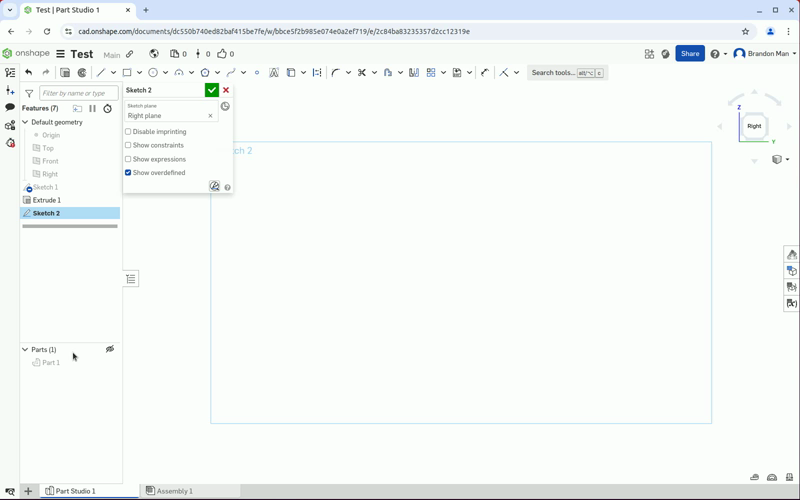
key_down(shift)
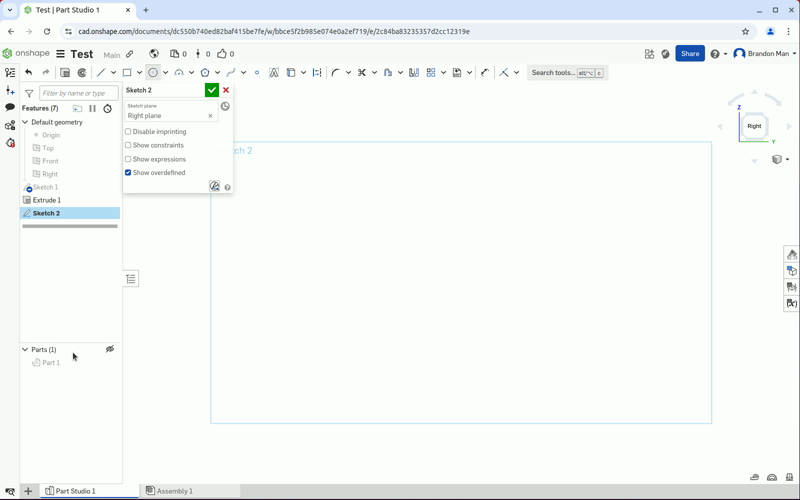
mouse_move(460, 282)
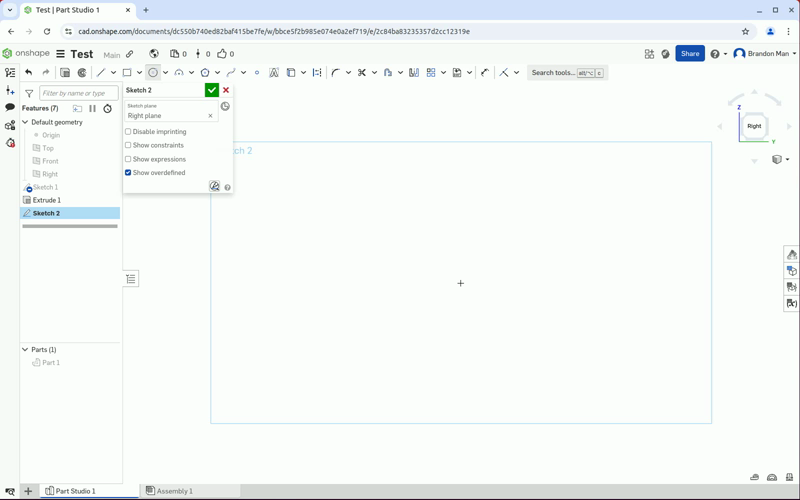
click(460, 282)
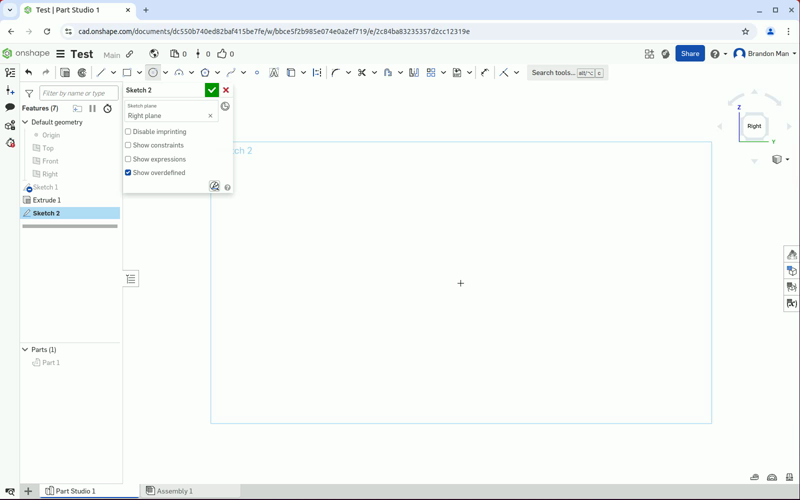
key_up(shift)
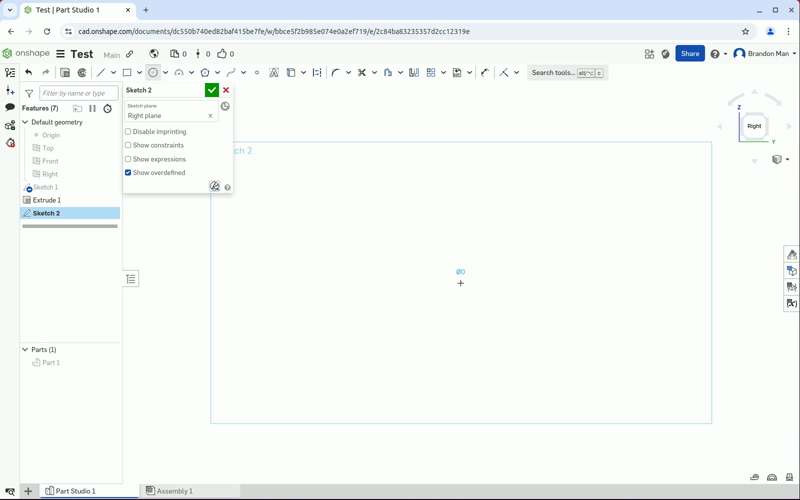
mouse_move(472, 282)
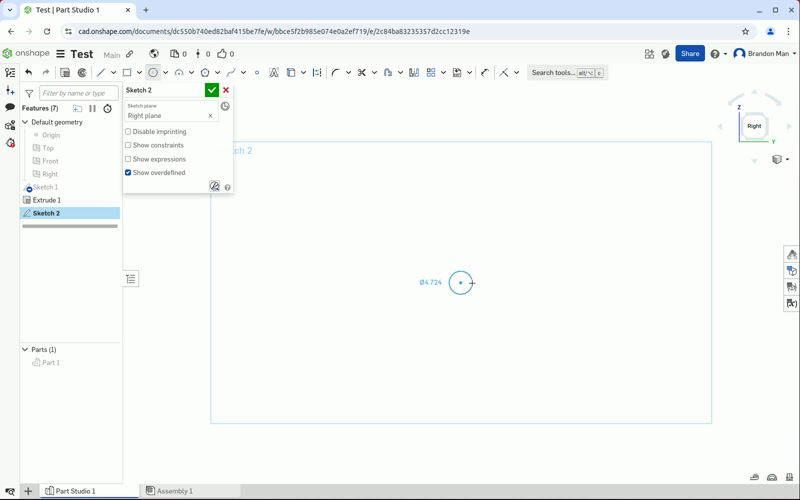
click(472, 282)
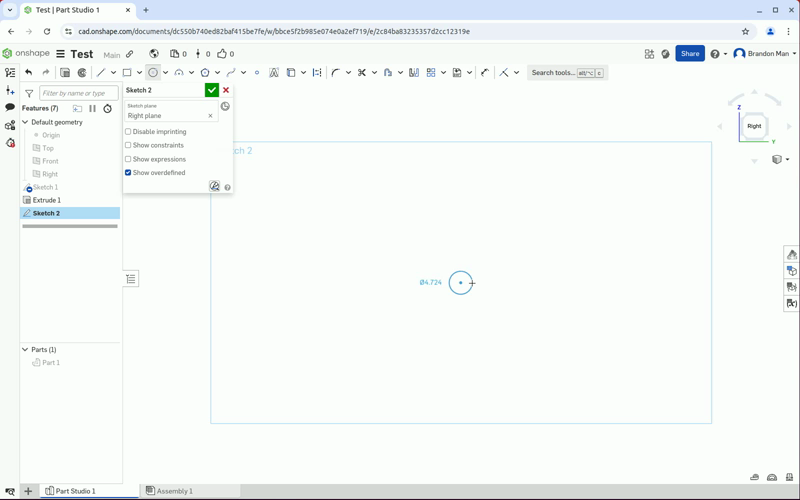
key(esc)
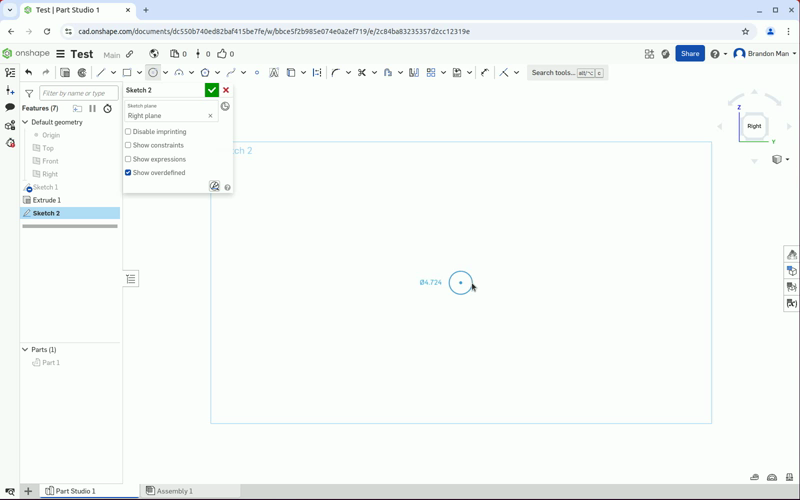
mouse_move(460, 277)
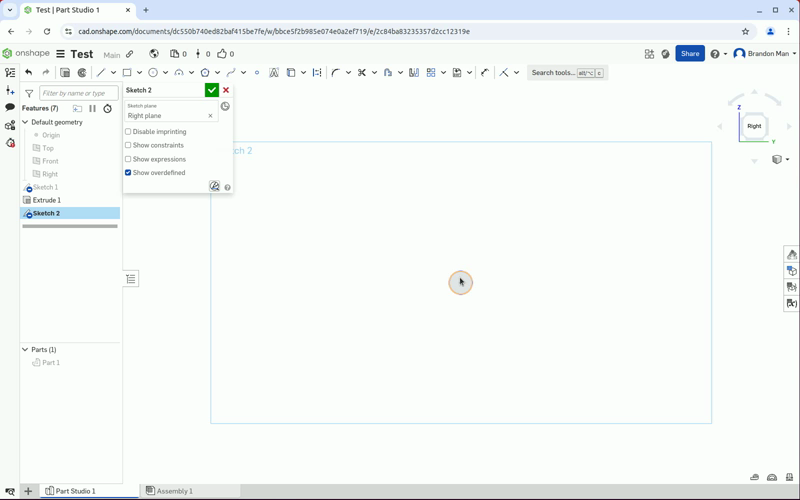
scroll(6)
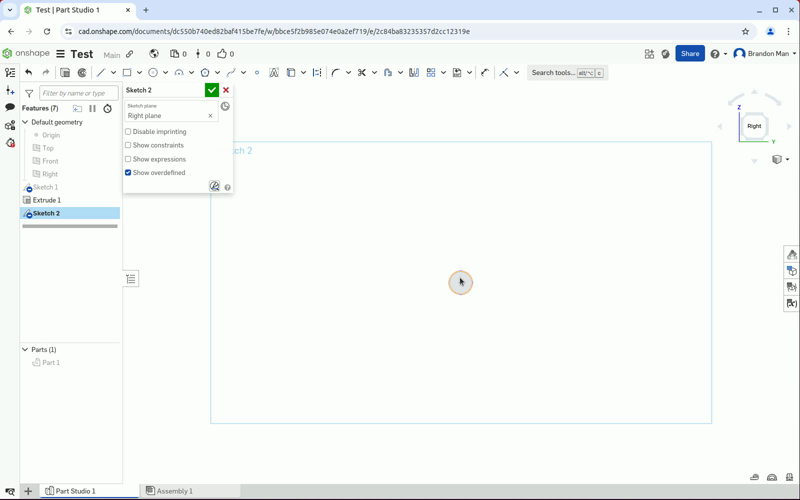
scroll(6)
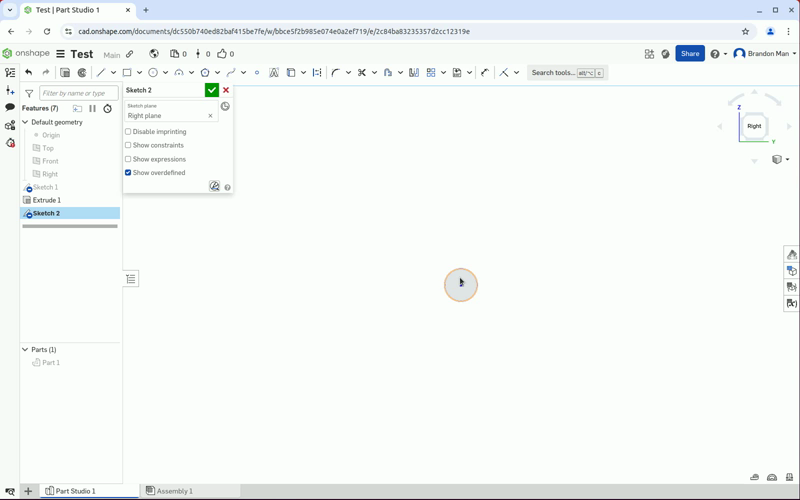
scroll(6)
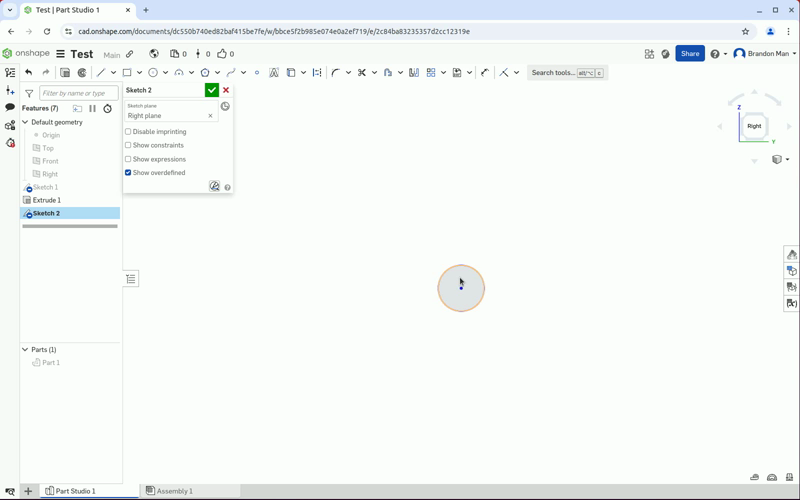
scroll(6)
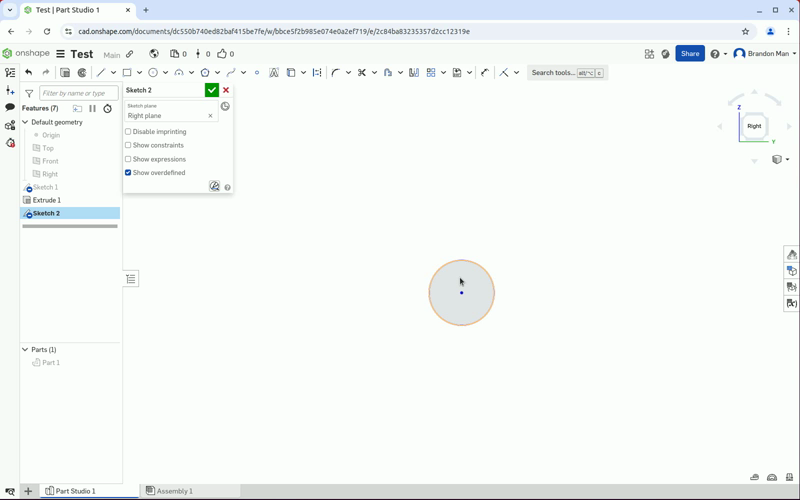
scroll(6)
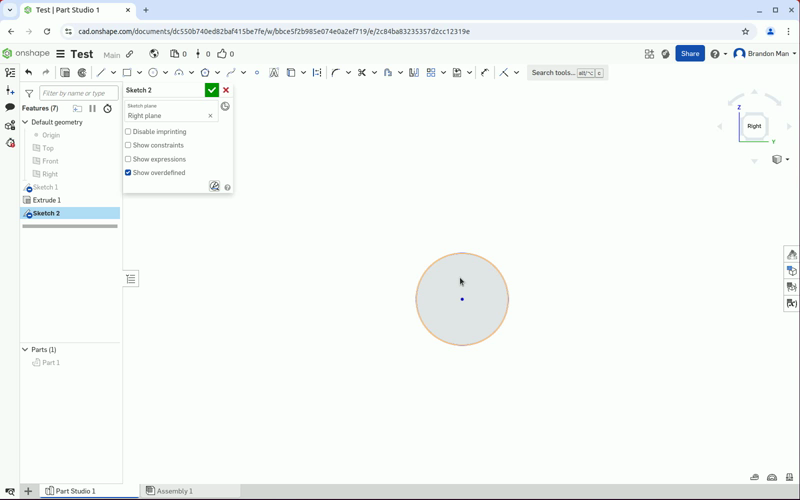
scroll(6)
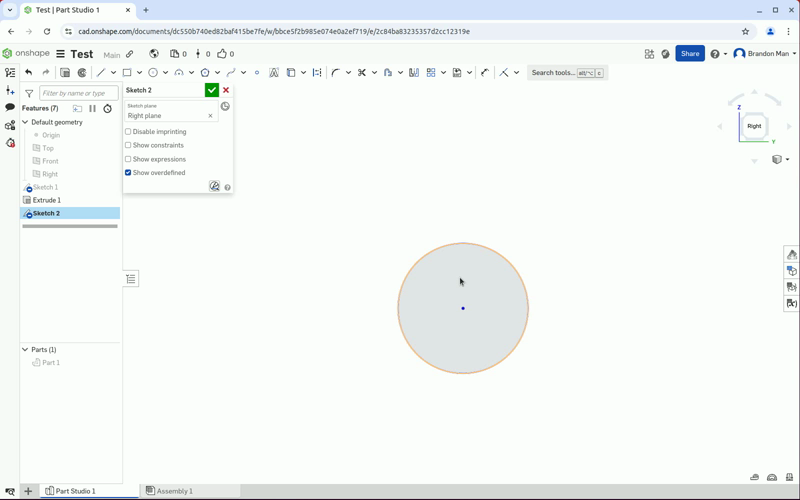
scroll(6)
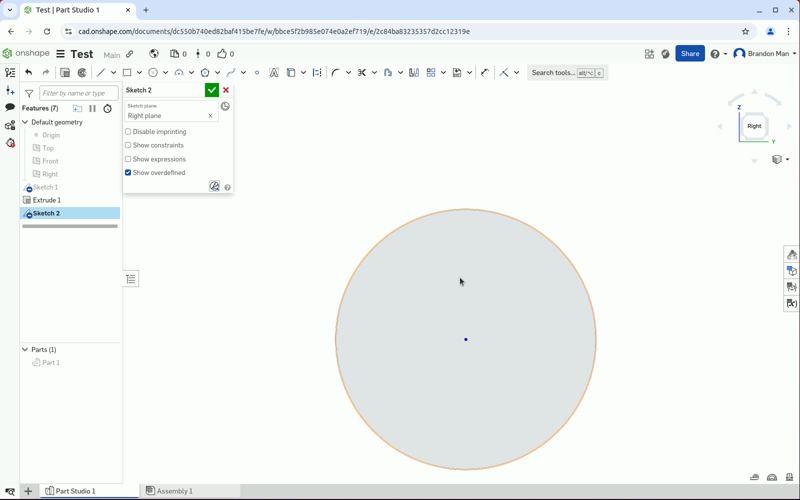
click(460, 277)
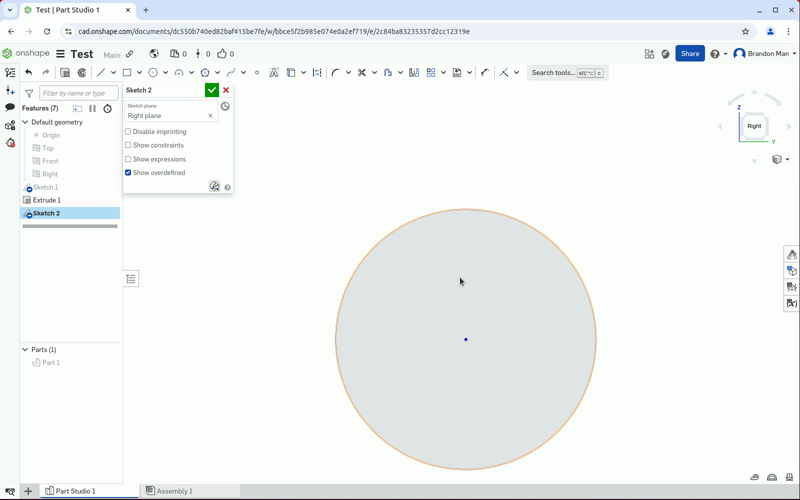
scroll(-6)
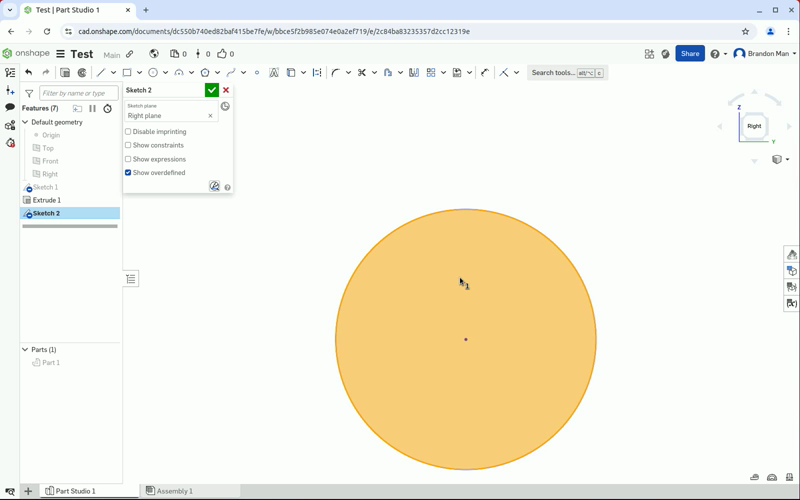
scroll(-6)
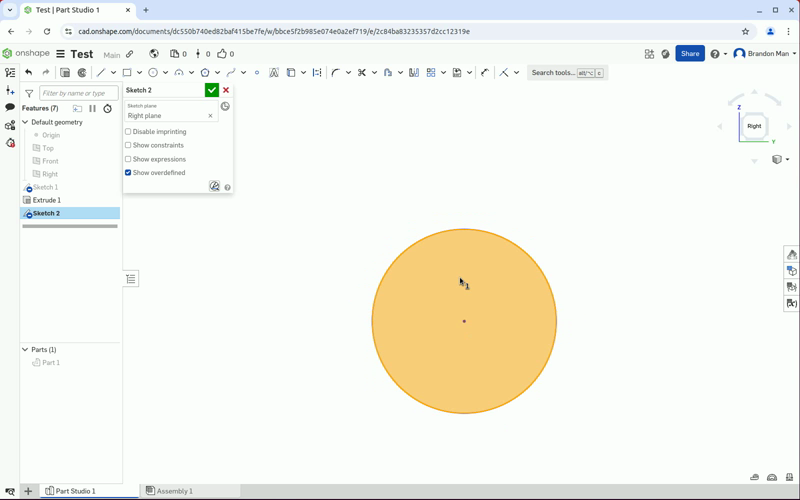
scroll(-6)
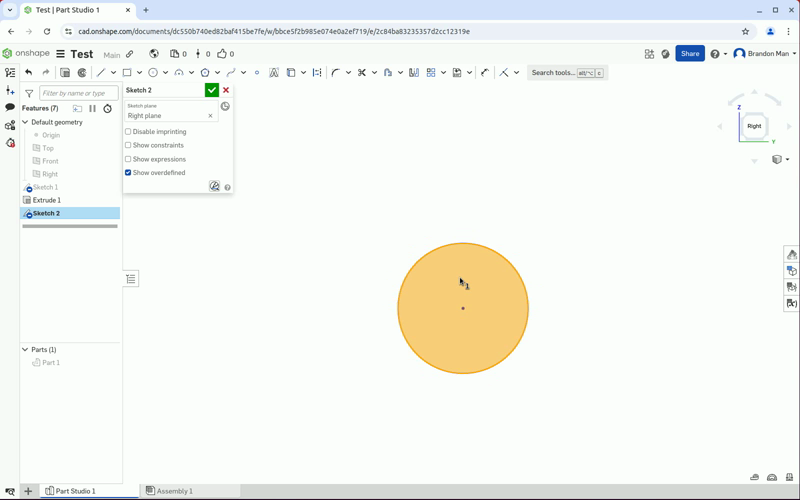
scroll(-6)
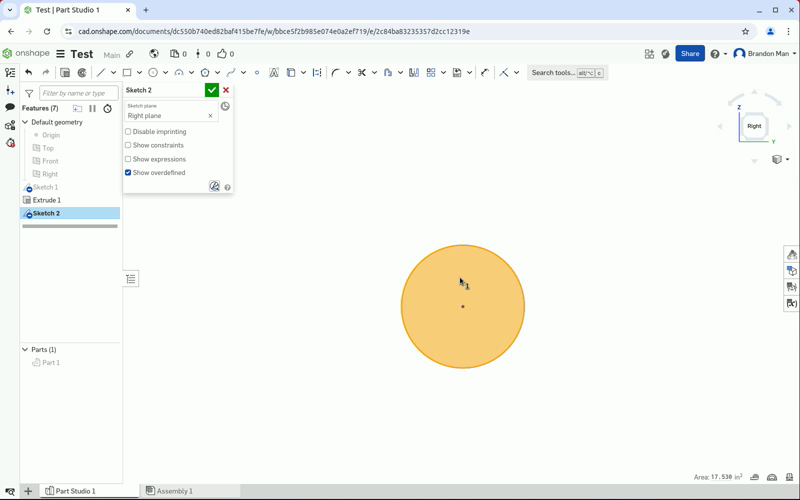
scroll(-6)
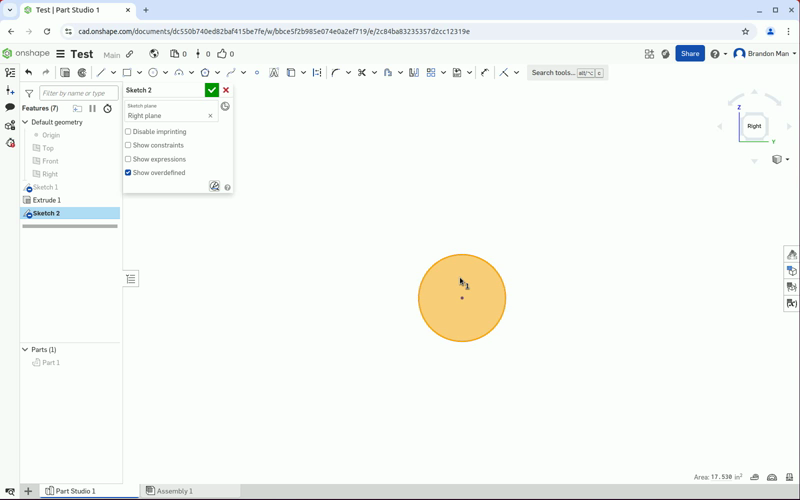
scroll(-6)
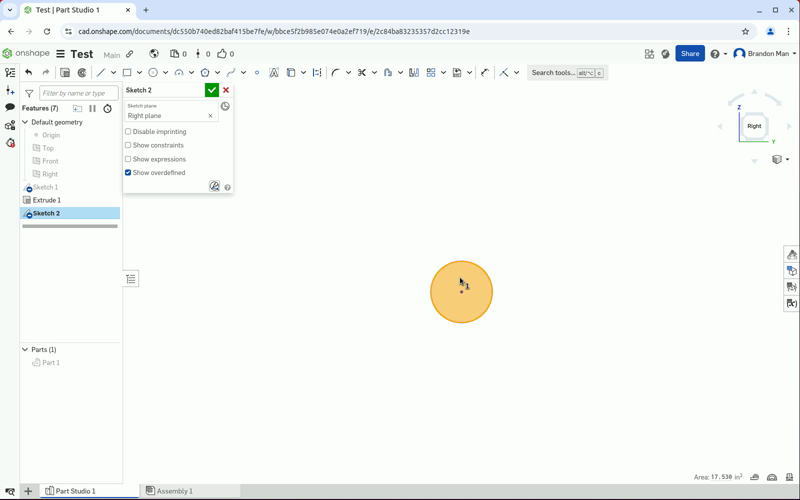
scroll(-6)
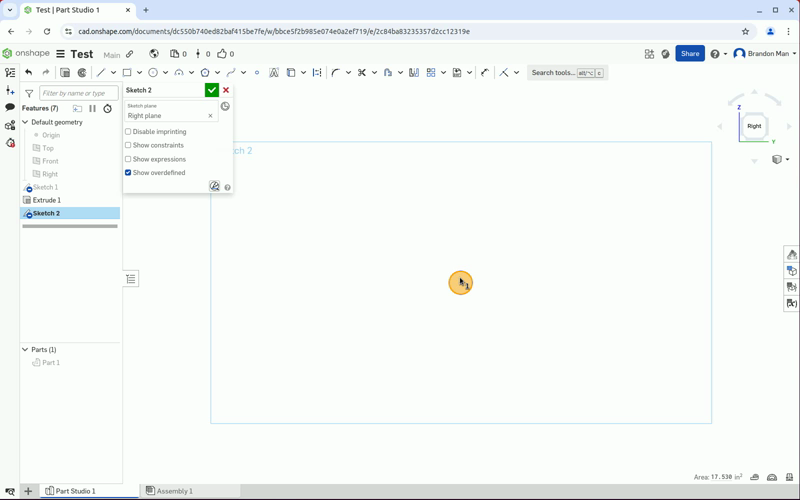
mouse_move(73, 352)
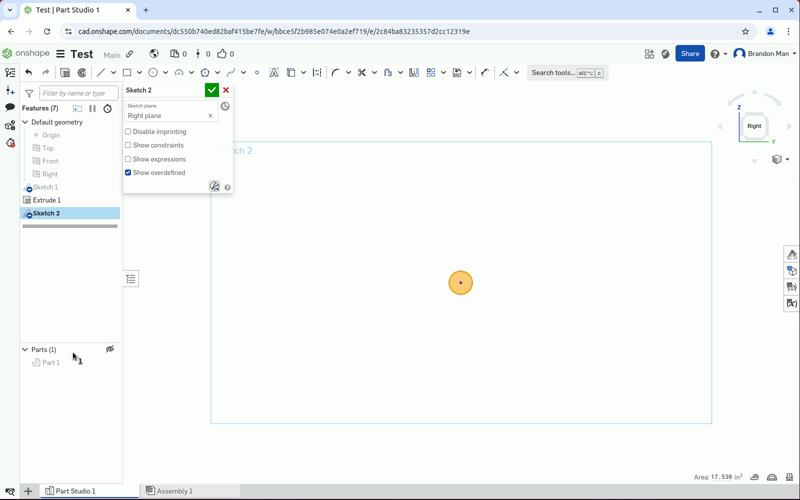
key(shift+y)
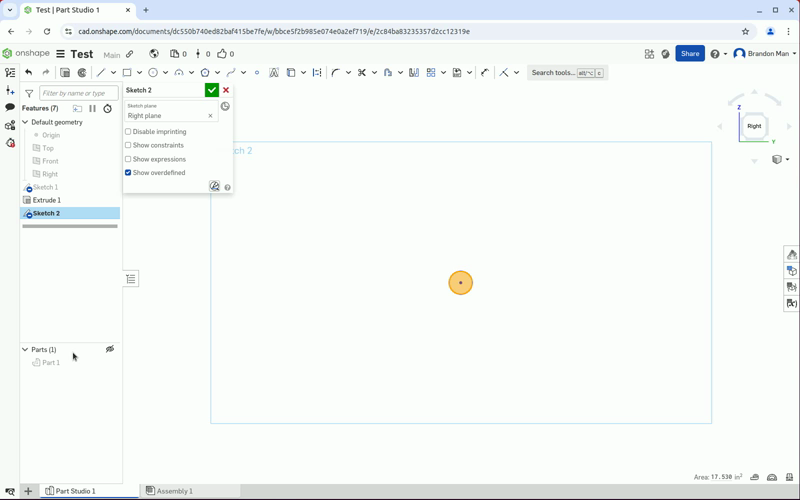
key(shift+e)
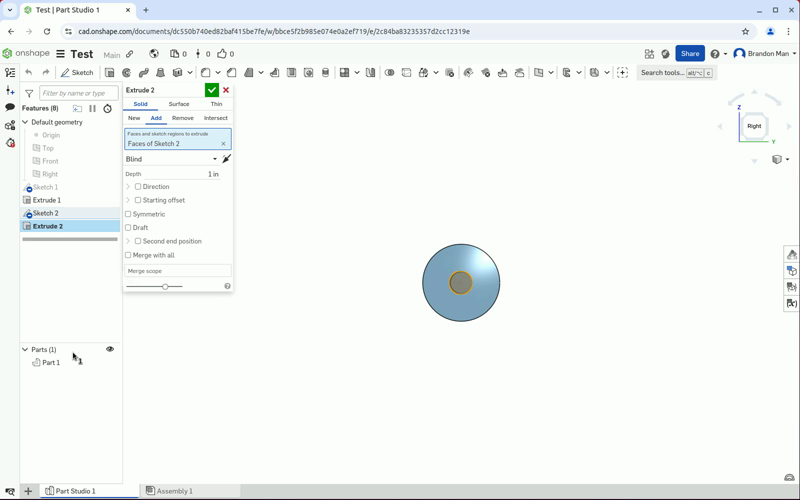
mouse_move(143, 106)
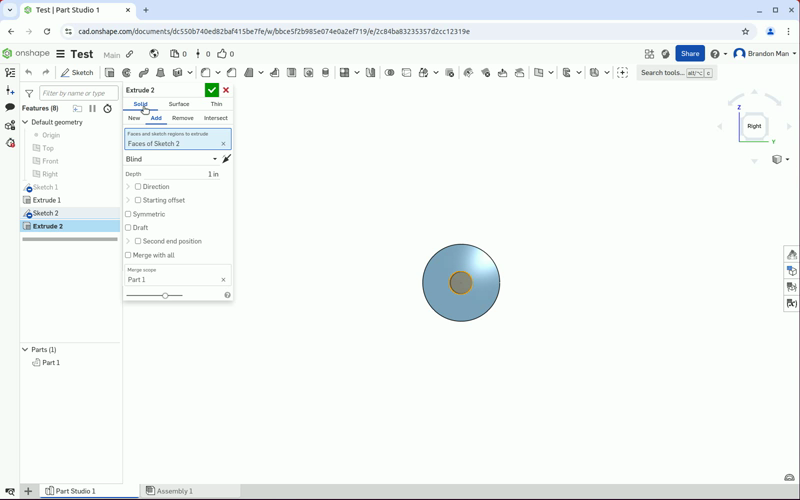
click(143, 106)
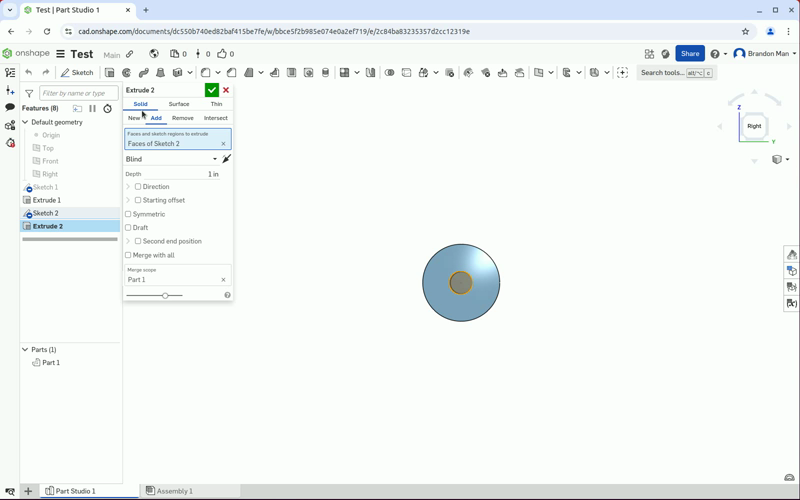
mouse_move(137, 120)
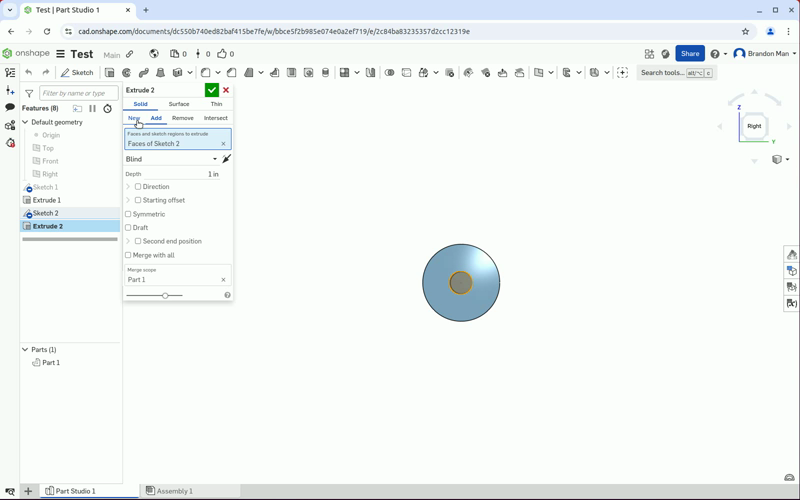
click(137, 120)
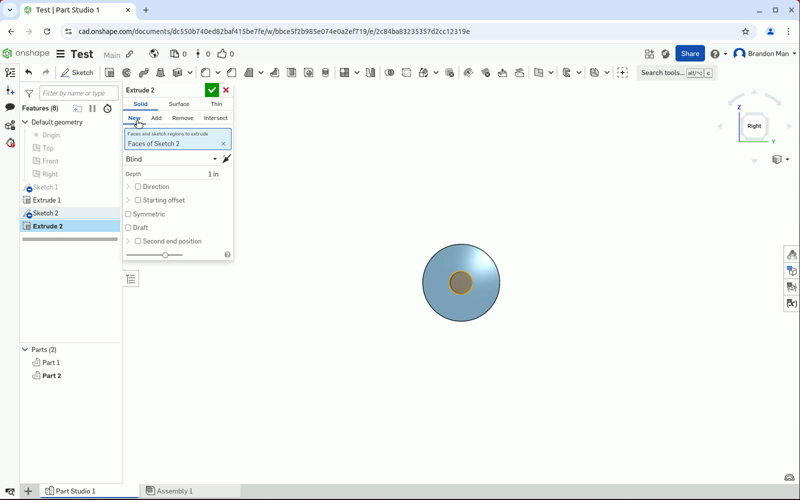
key(tab, 4)
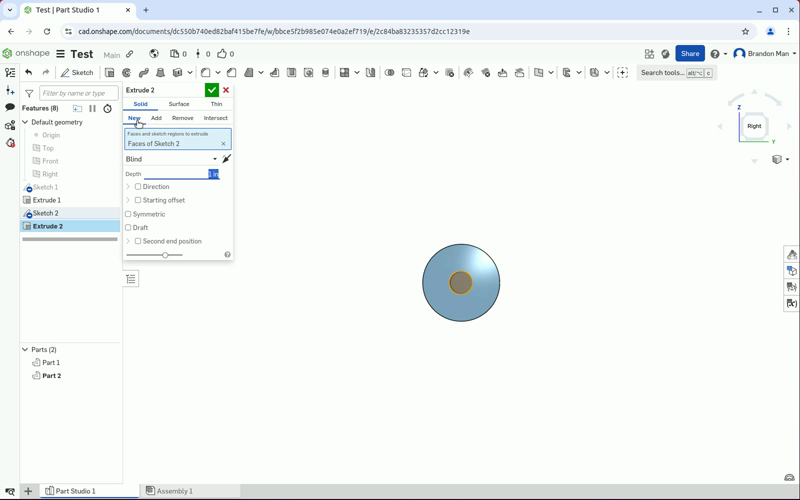
text(23.108)
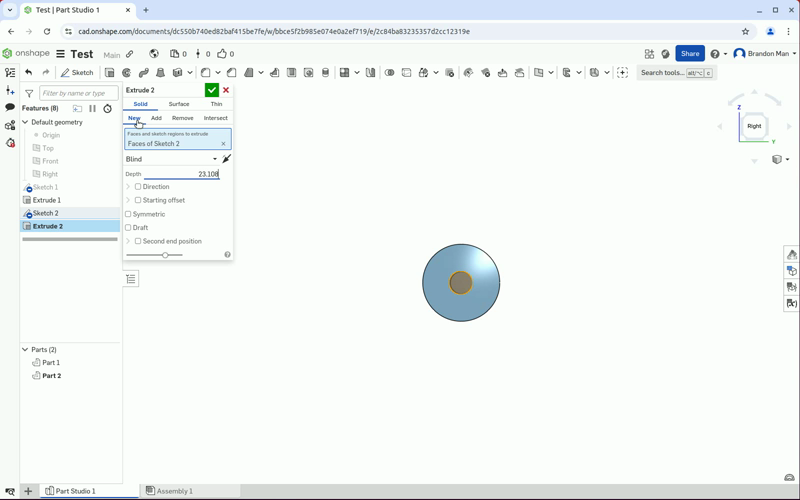
key(enter)
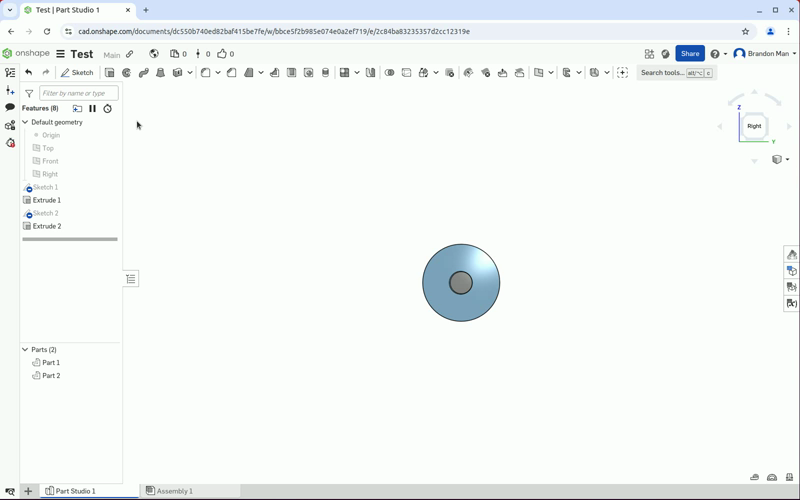
key(shift+h)
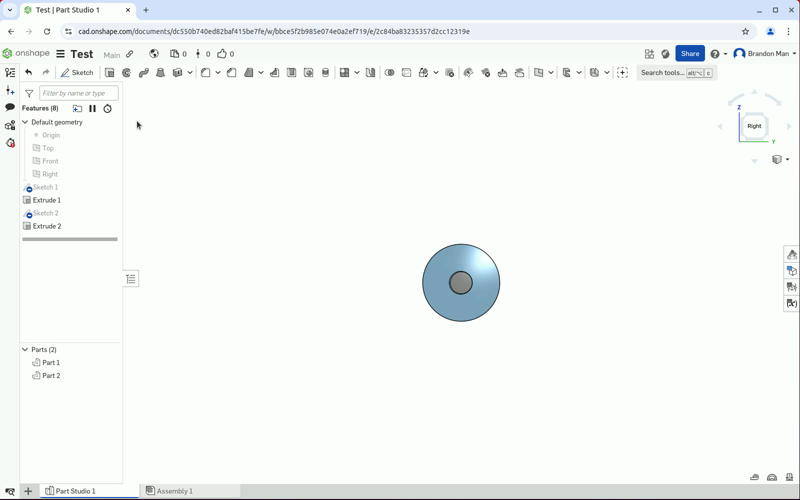
key(shift+h)
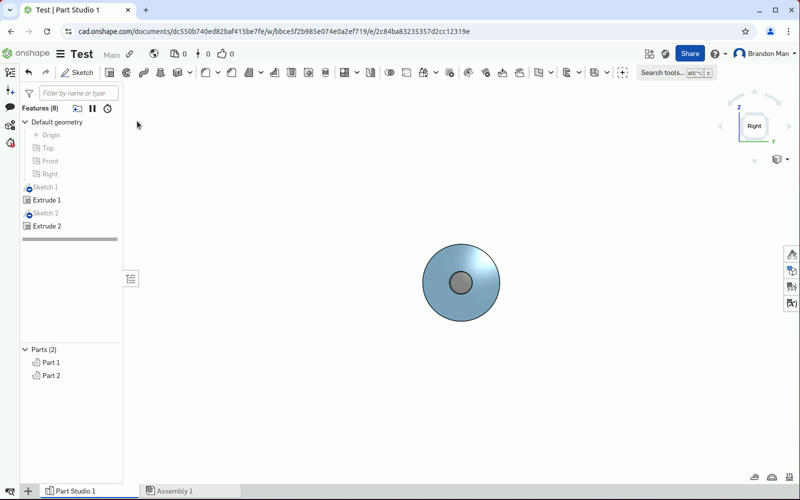
mouse_move(73, 189)
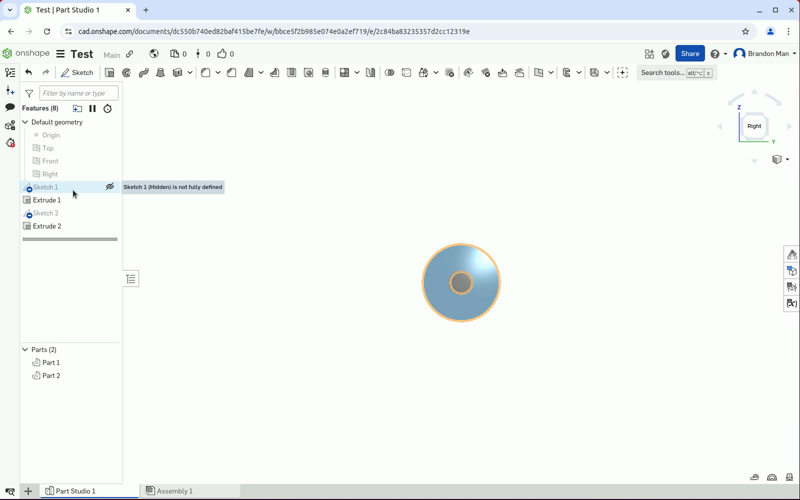
click(73, 189)
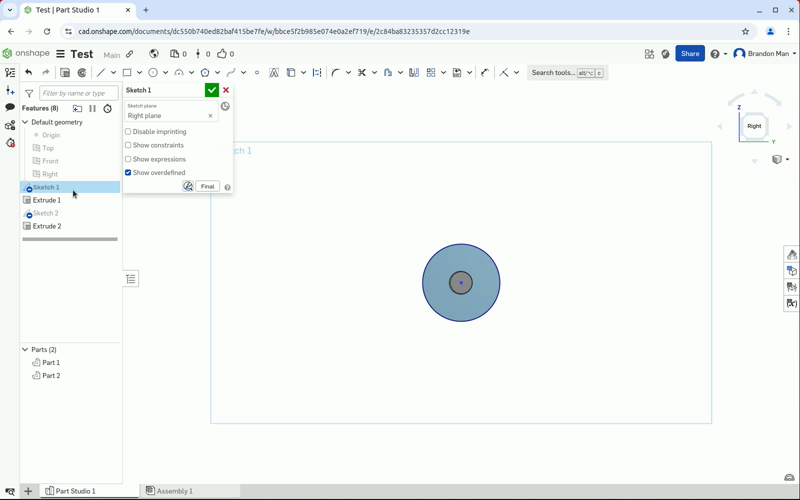
mouse_move(229, 92)
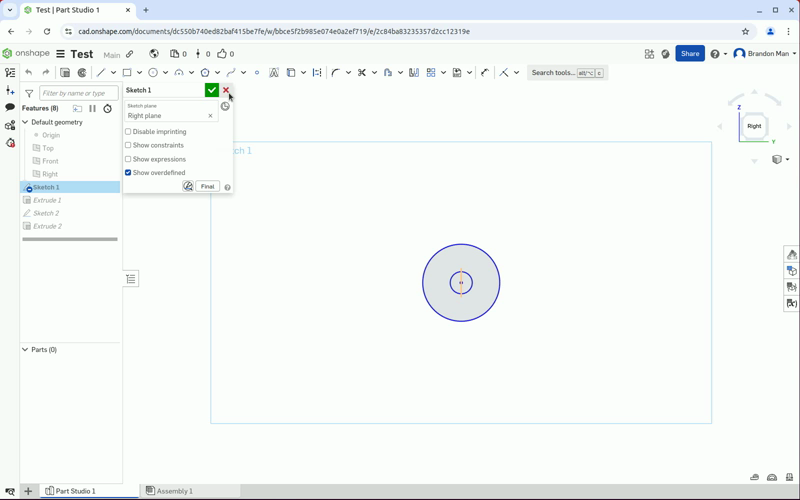
click(229, 92)
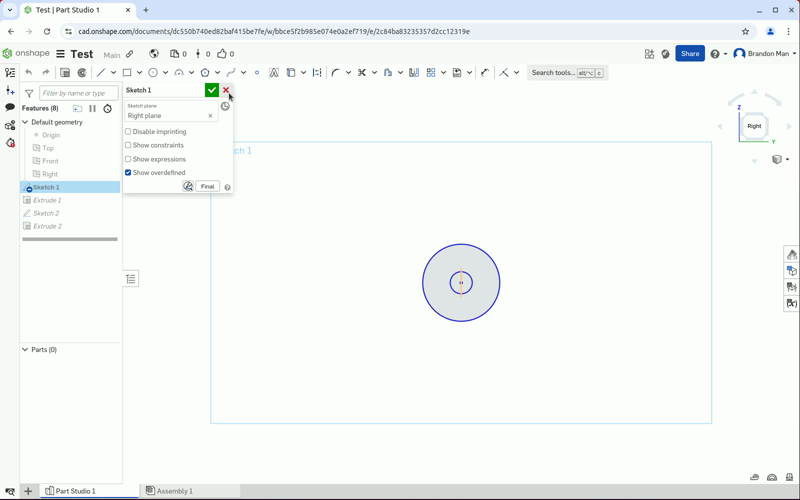
key(shift+s)
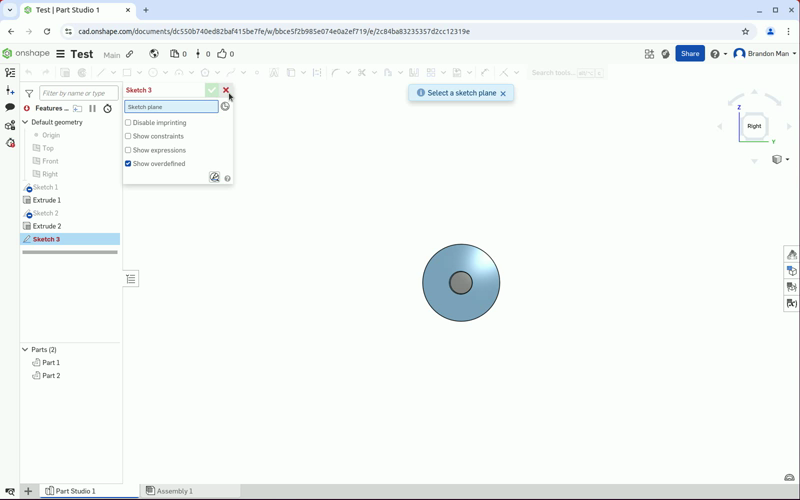
mouse_move(73, 176)
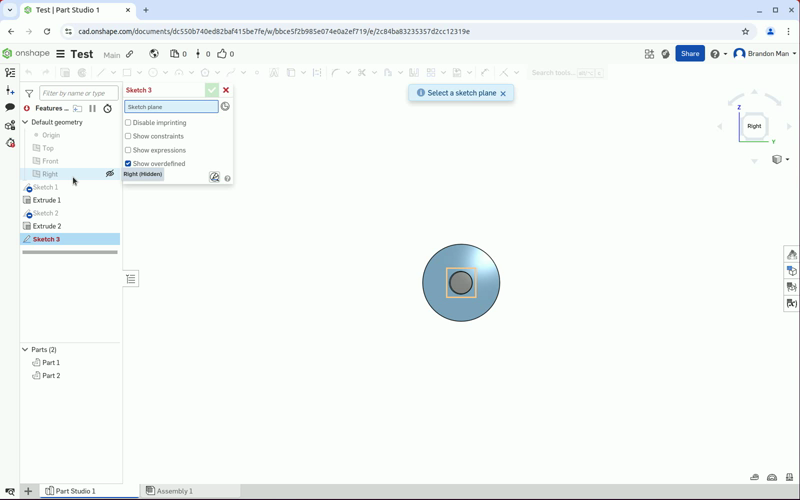
click(73, 176)
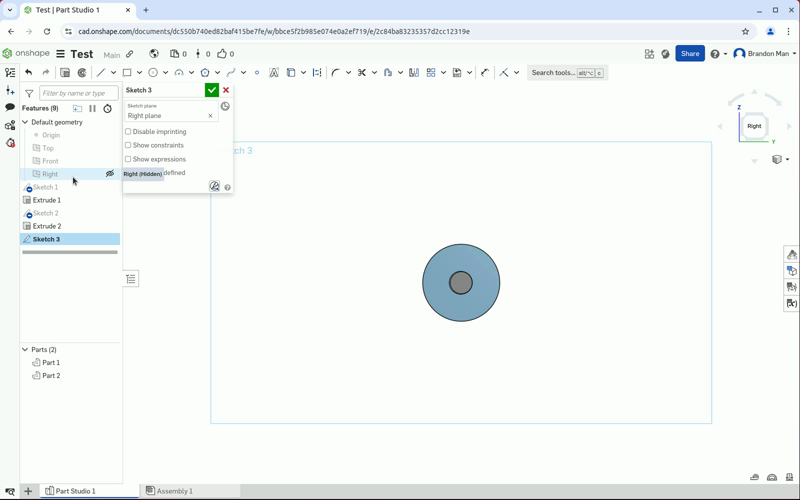
mouse_move(73, 352)
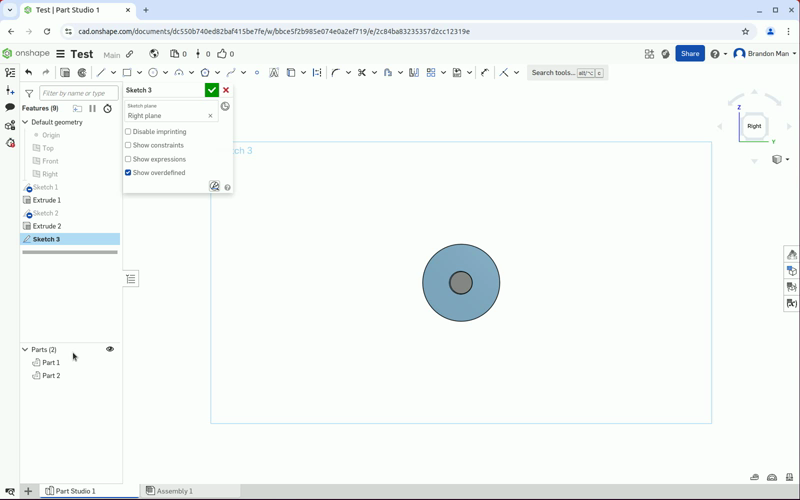
key(y)
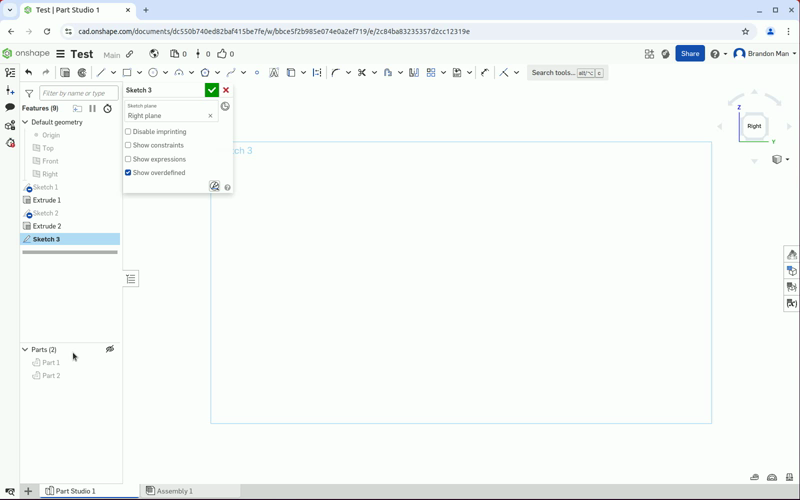
key(c)
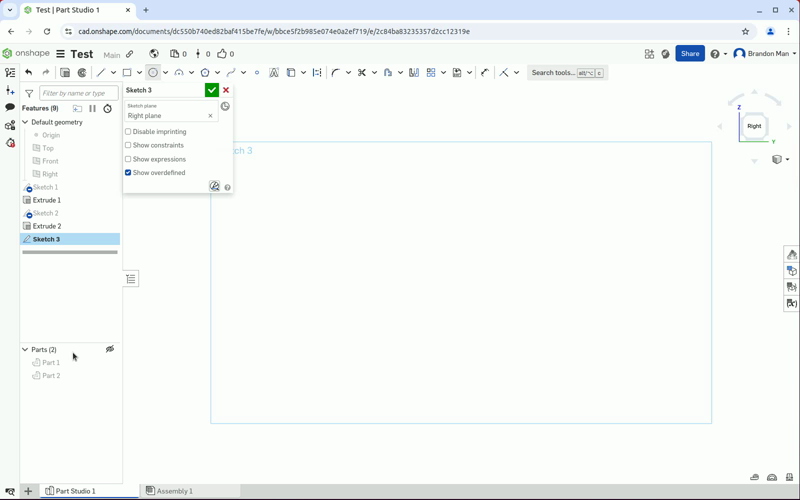
key_down(shift)
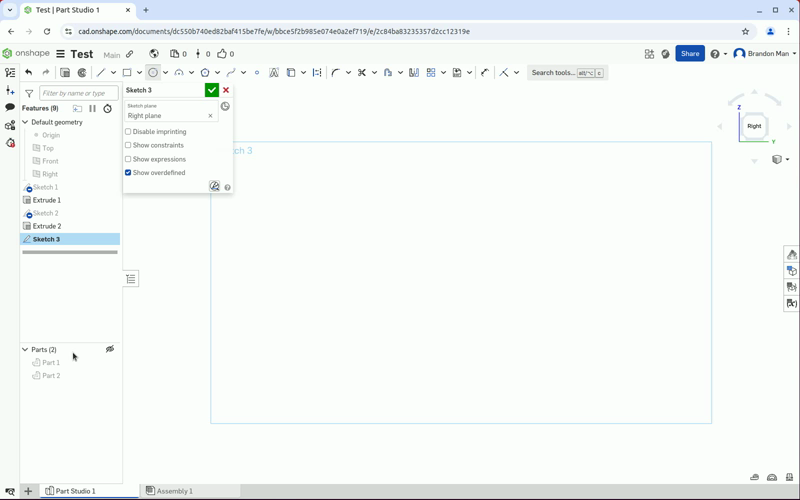
mouse_move(460, 282)
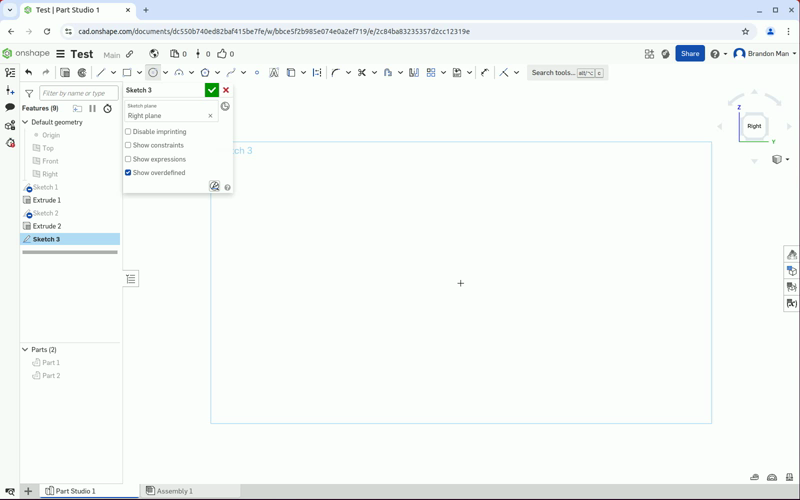
click(460, 282)
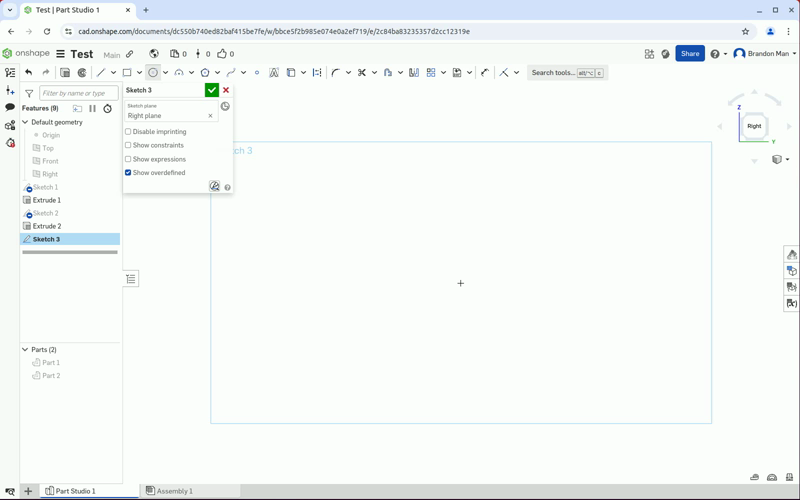
key_up(shift)
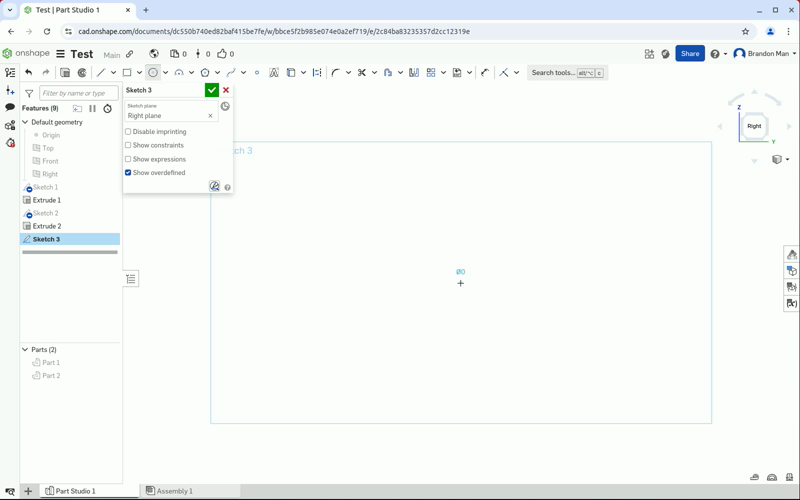
mouse_move(472, 282)
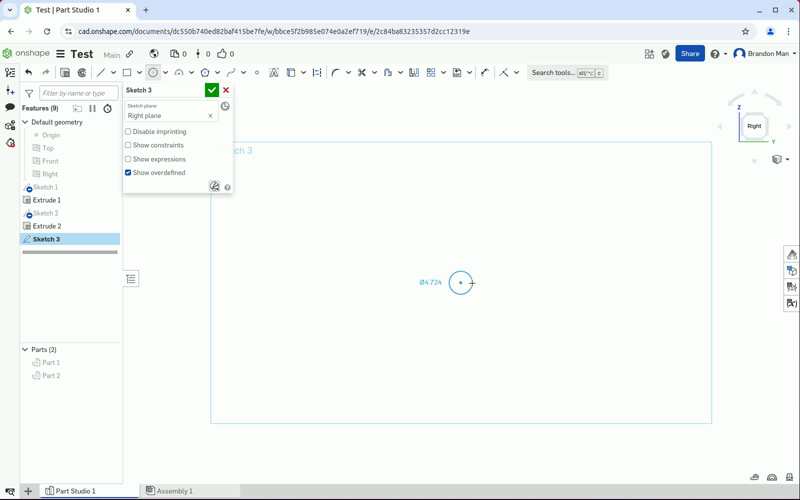
click(472, 282)
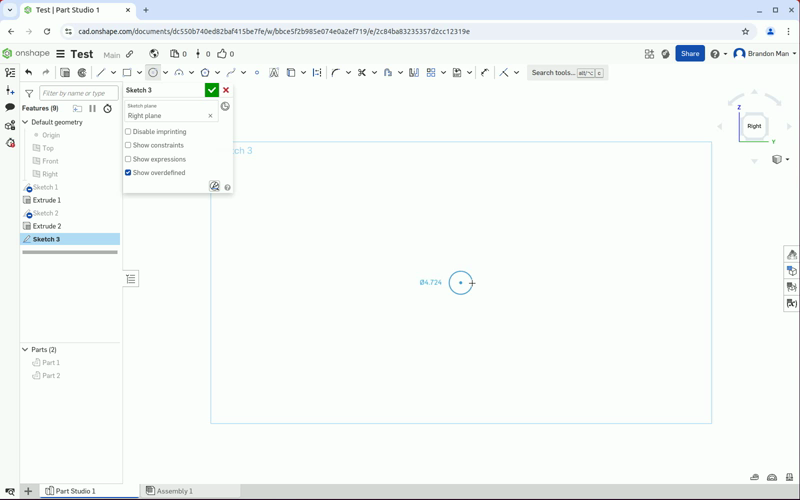
key(esc)
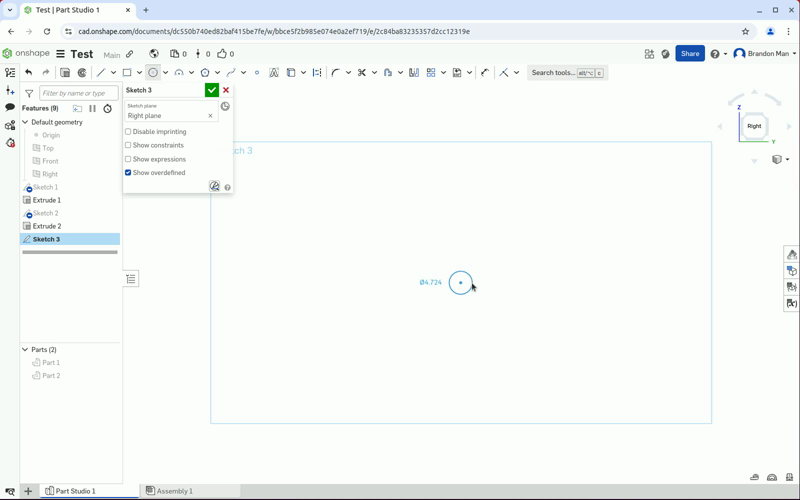
mouse_move(458, 277)
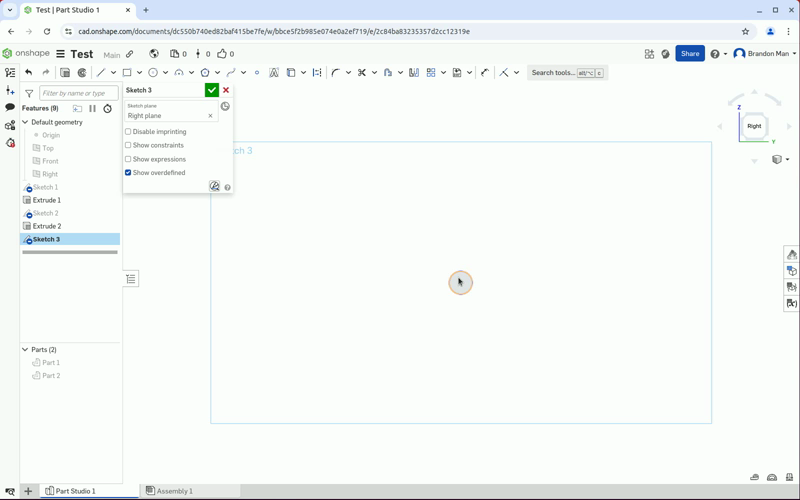
scroll(6)
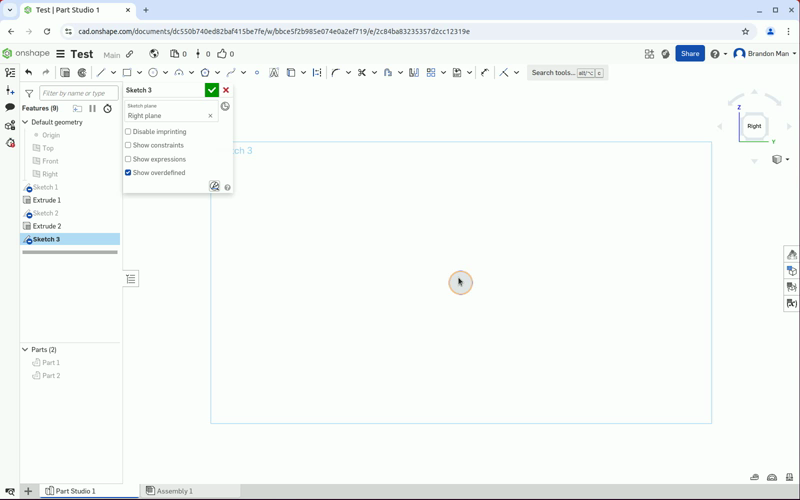
scroll(6)
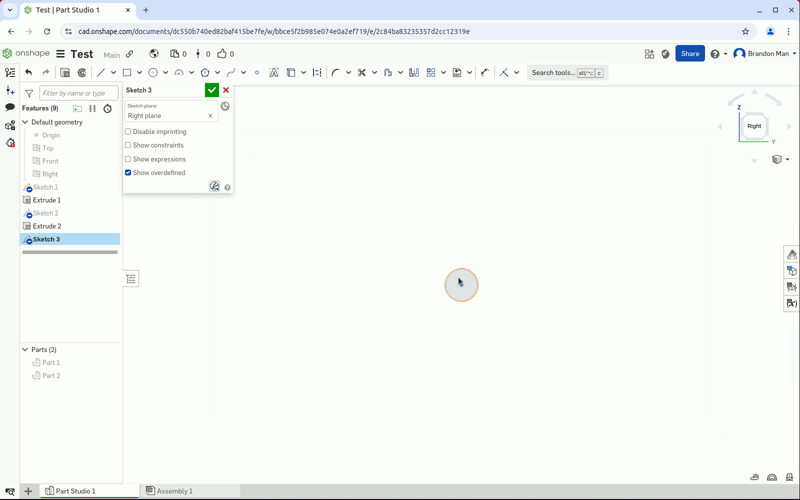
scroll(6)
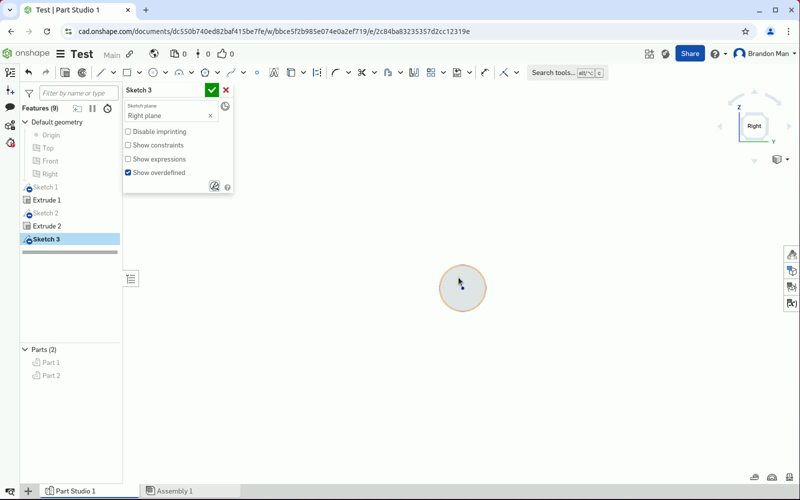
scroll(6)
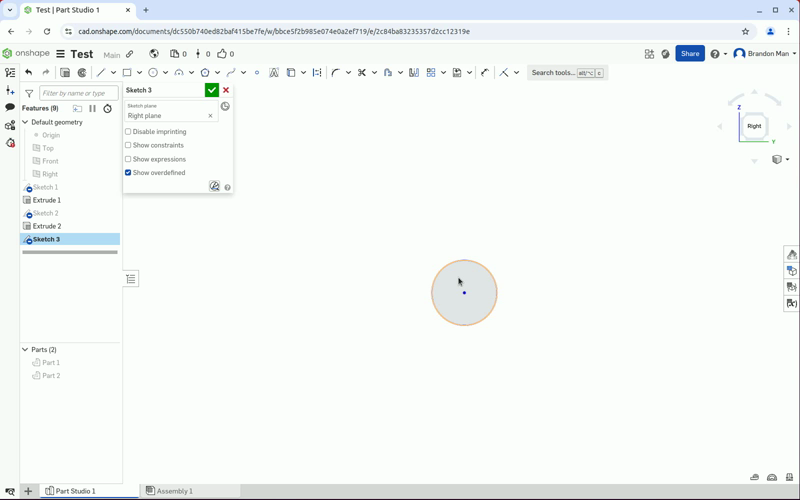
scroll(6)
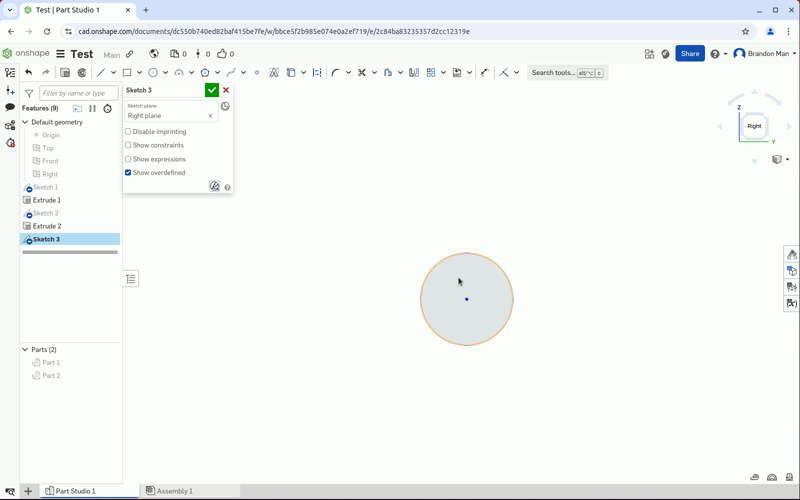
scroll(6)
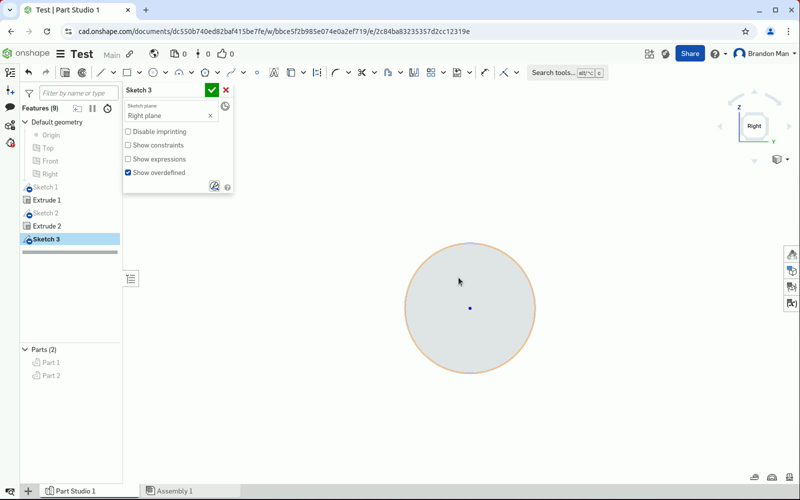
scroll(6)
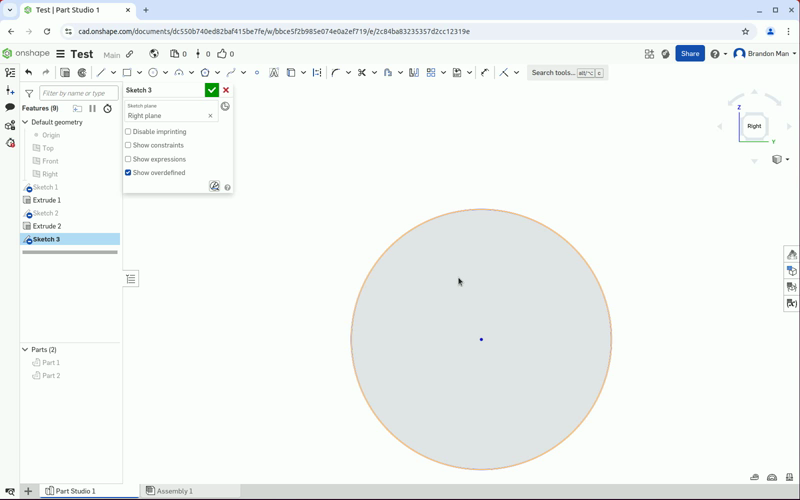
click(458, 277)
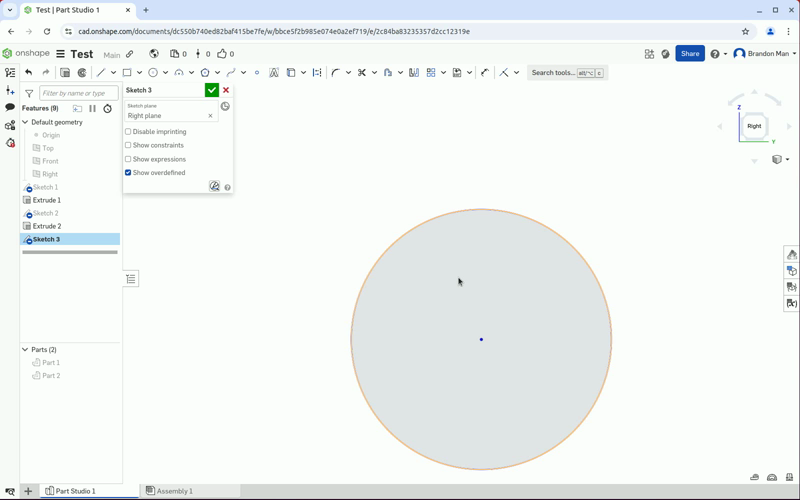
scroll(-6)
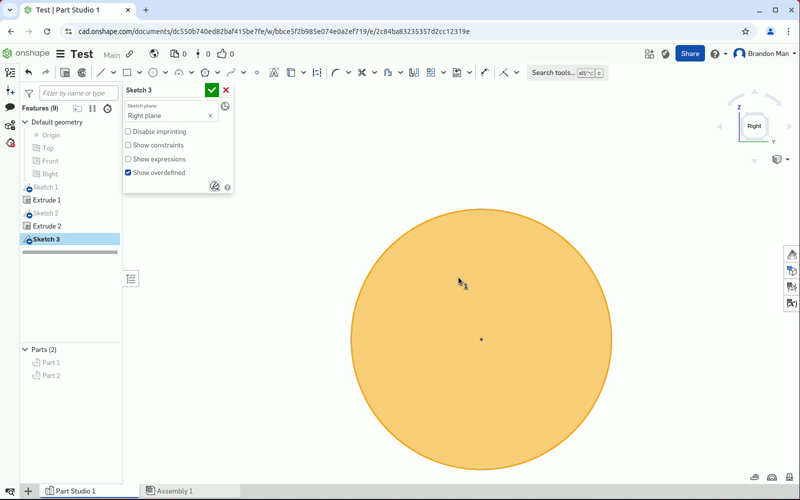
scroll(-6)
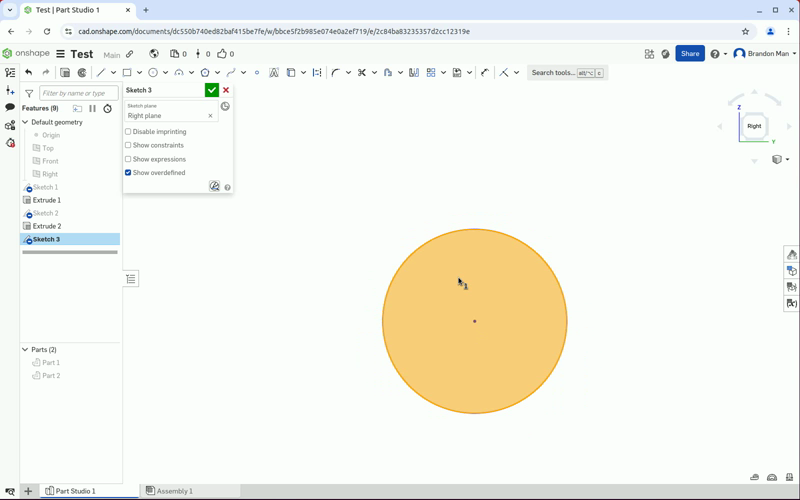
scroll(-6)
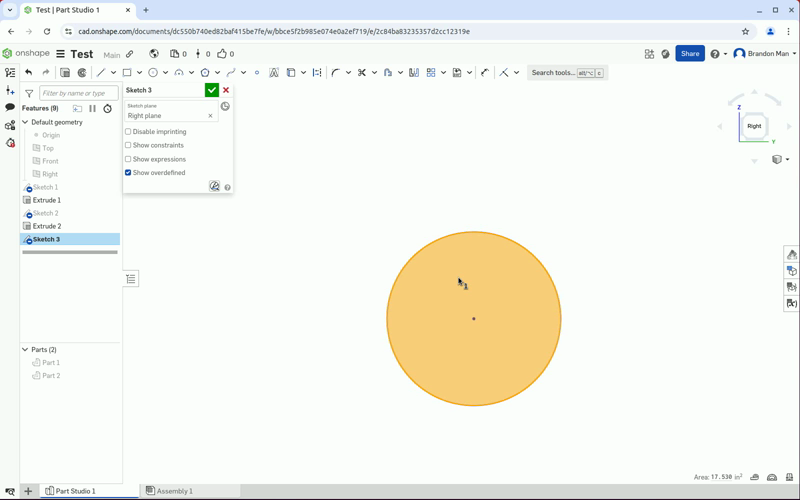
scroll(-6)
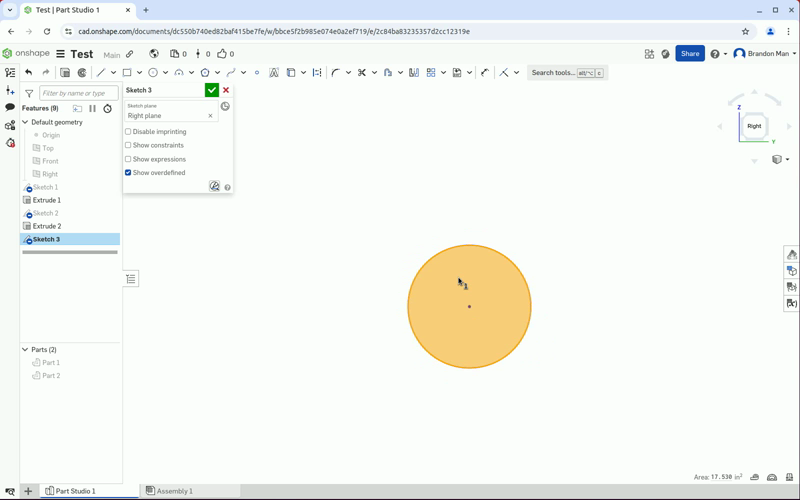
scroll(-6)
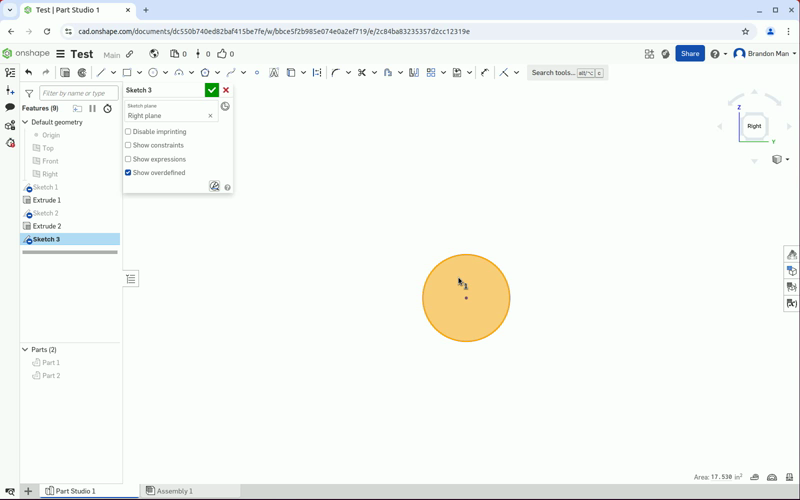
scroll(-6)
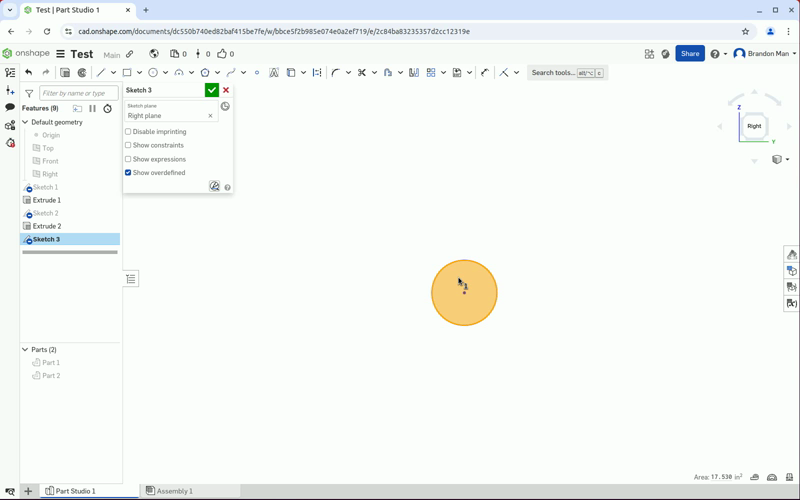
scroll(-6)
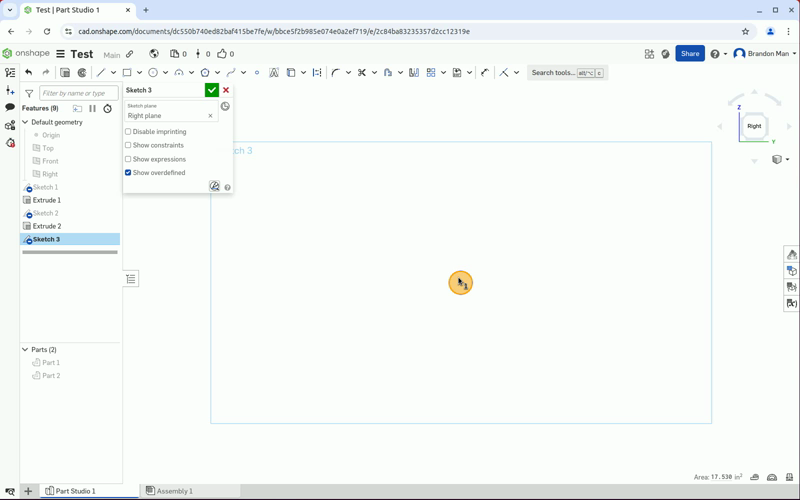
mouse_move(73, 352)
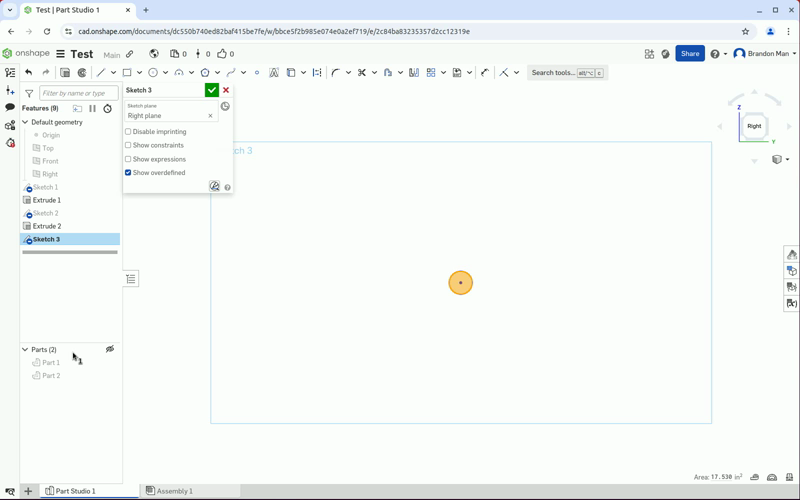
key(shift+y)
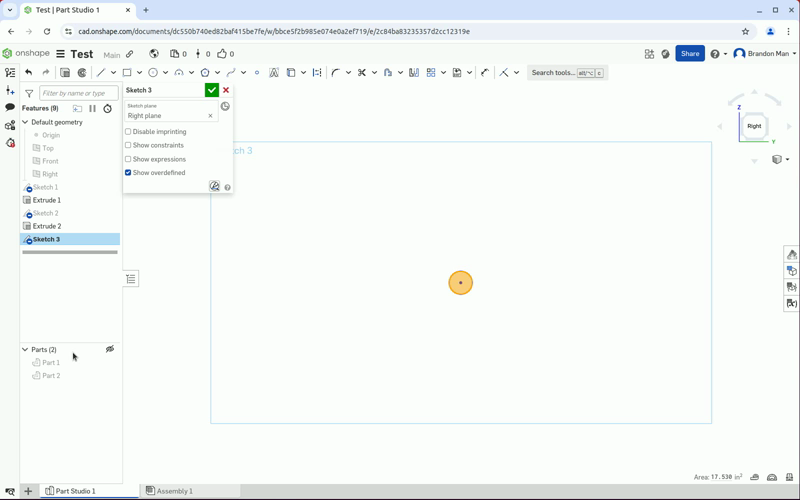
key(shift+e)
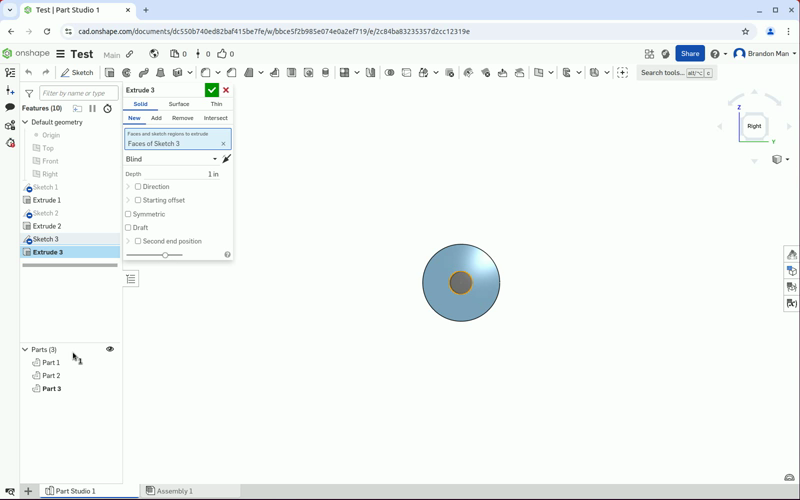
mouse_move(143, 106)
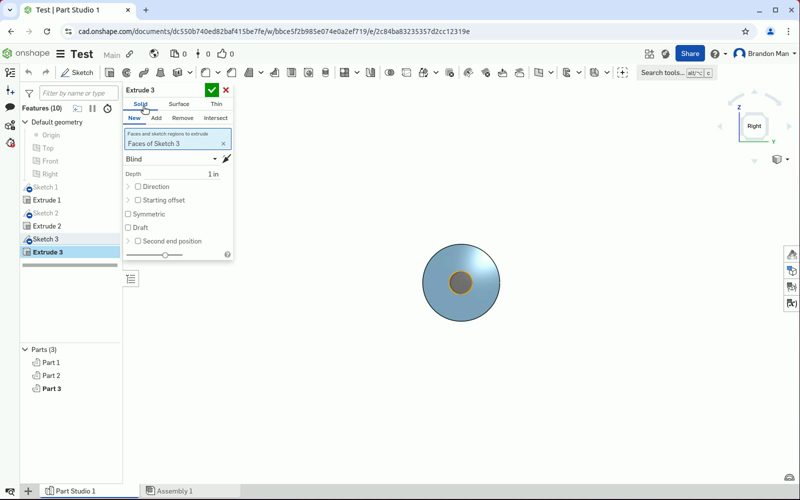
click(143, 106)
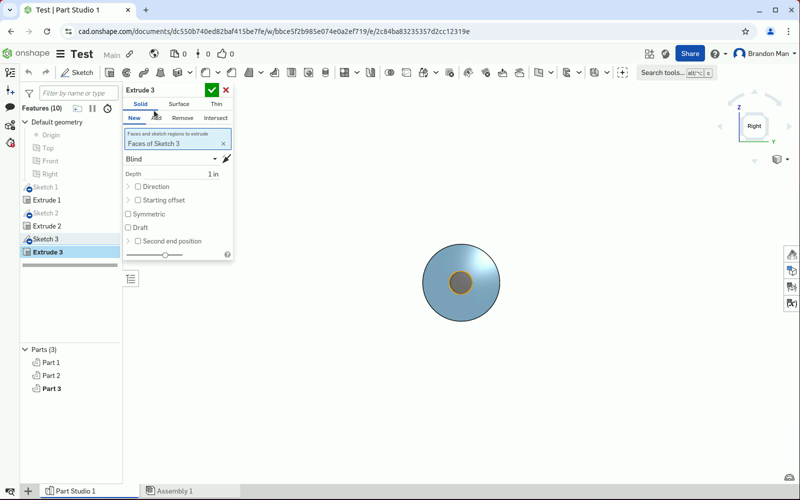
mouse_move(186, 120)
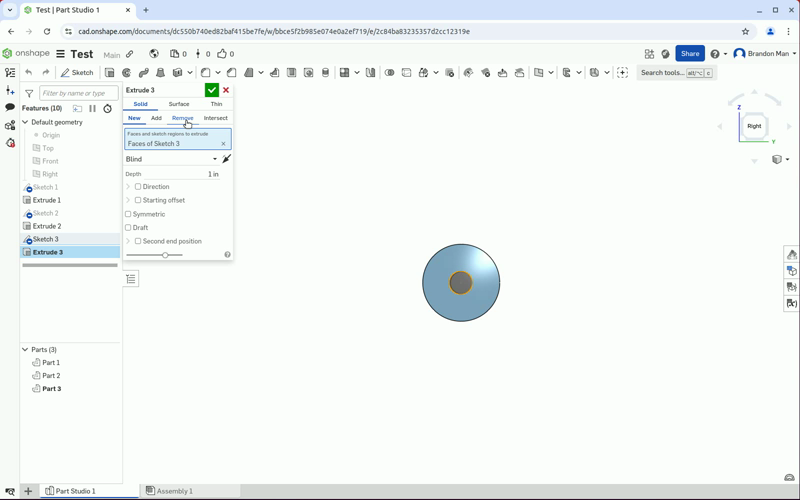
click(186, 120)
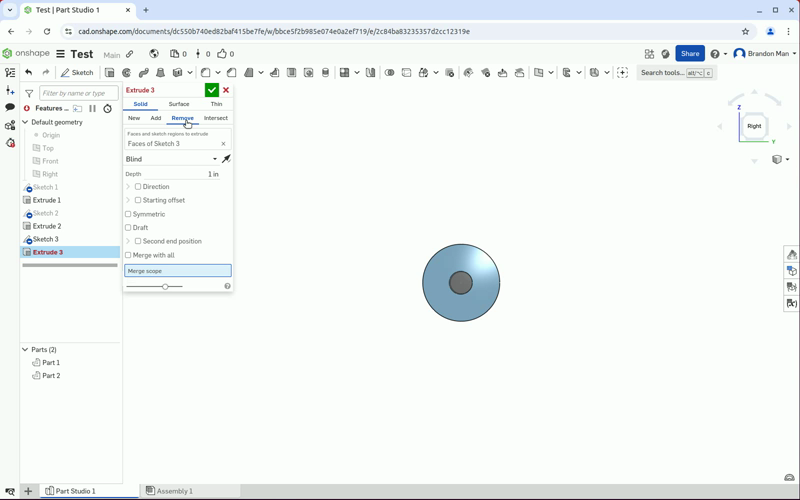
key(tab, 4)
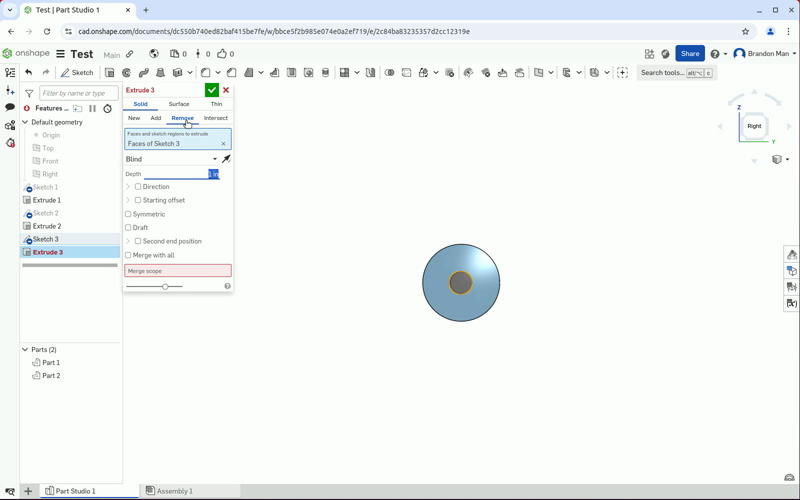
text(-15.405)
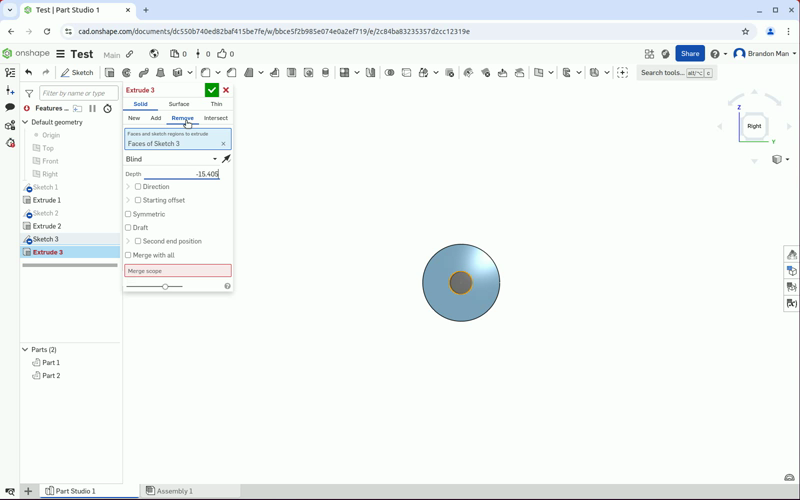
key(tab, 6)
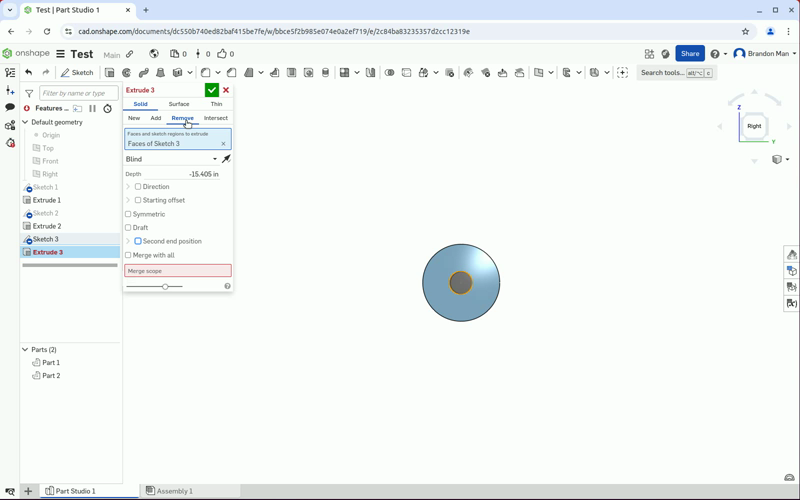
key(space)
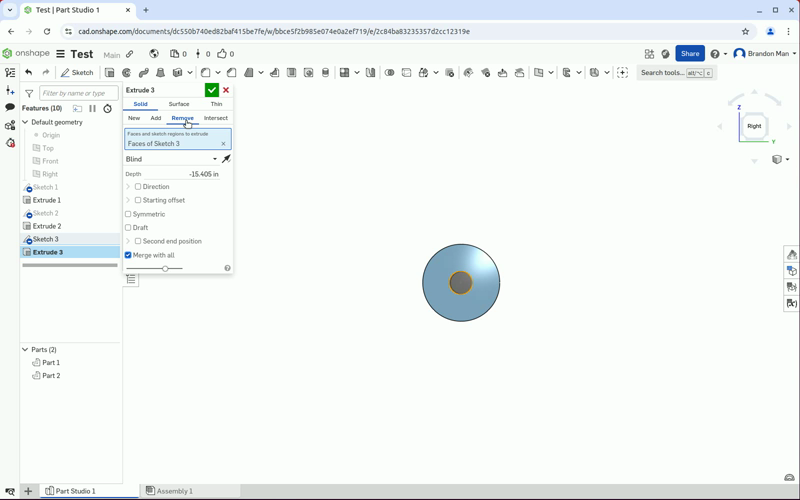
key(enter)
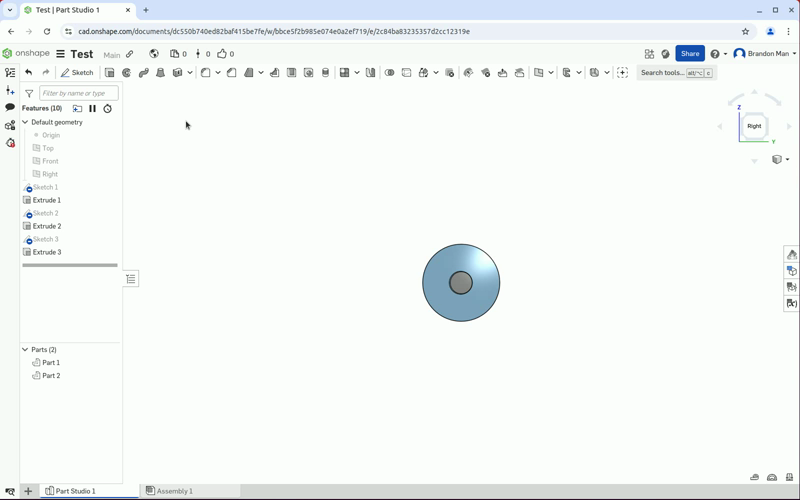
key(shift+h)
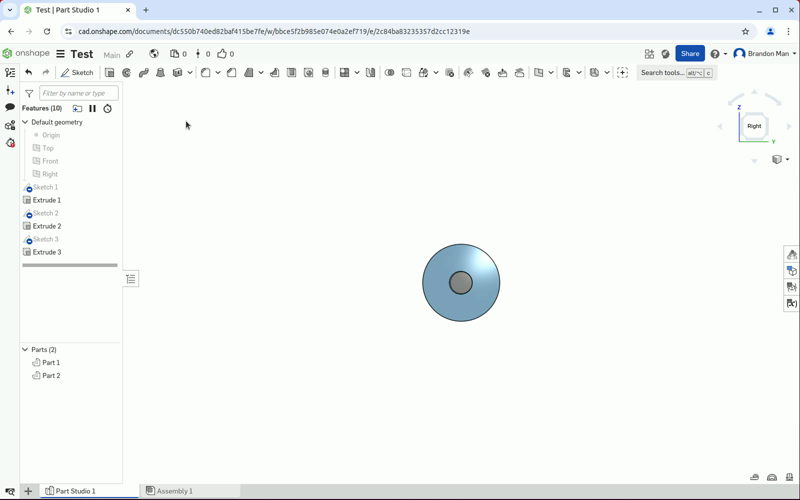
key(shift+h)
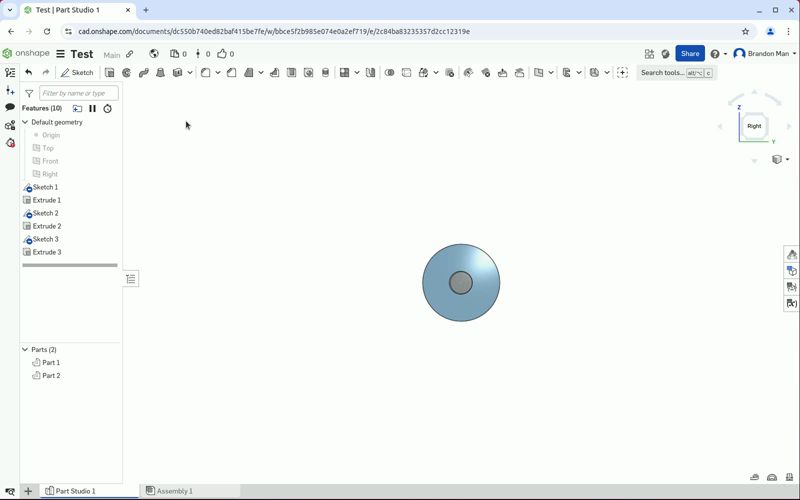
key(shift+7)
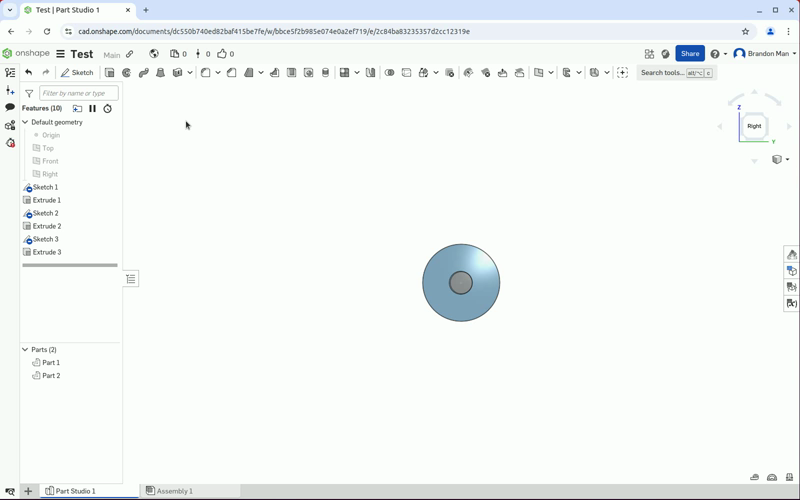
key(right, 2)
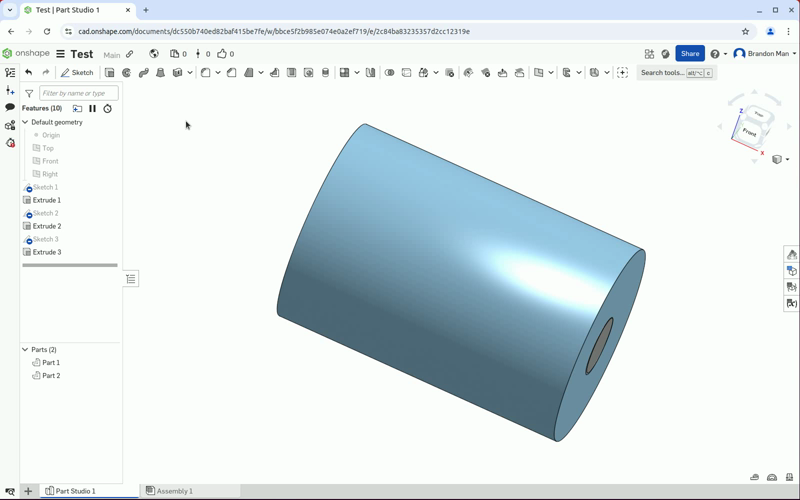
key(down, 2)
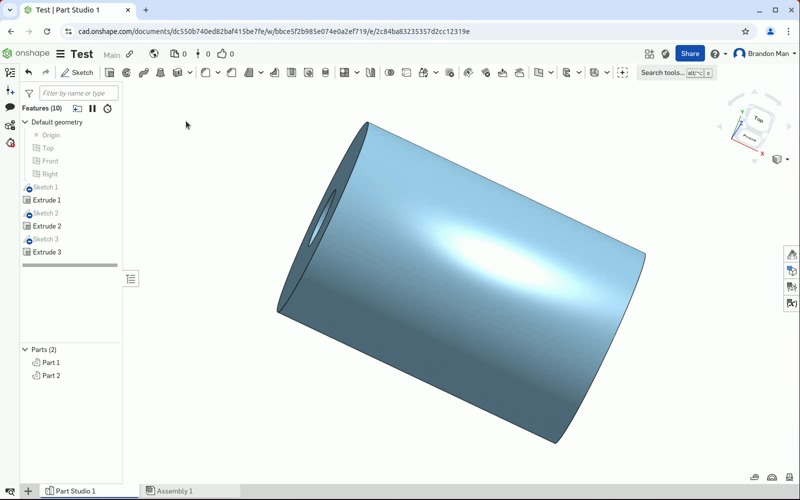
key(up, 2)
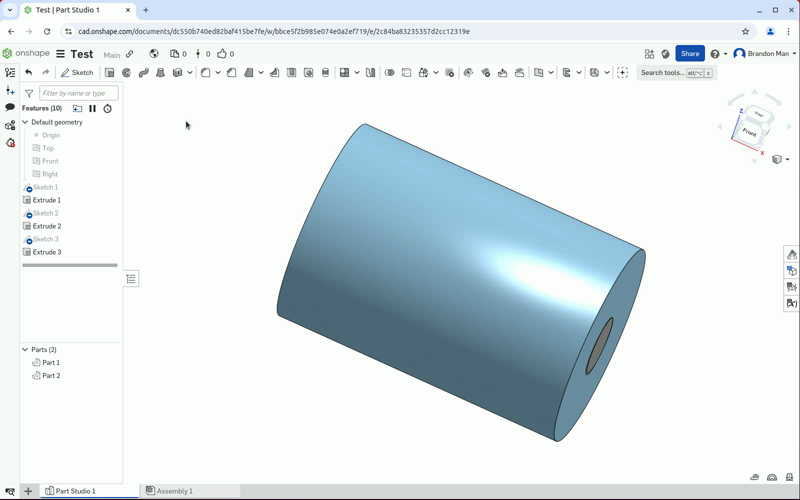
key(left, 2)
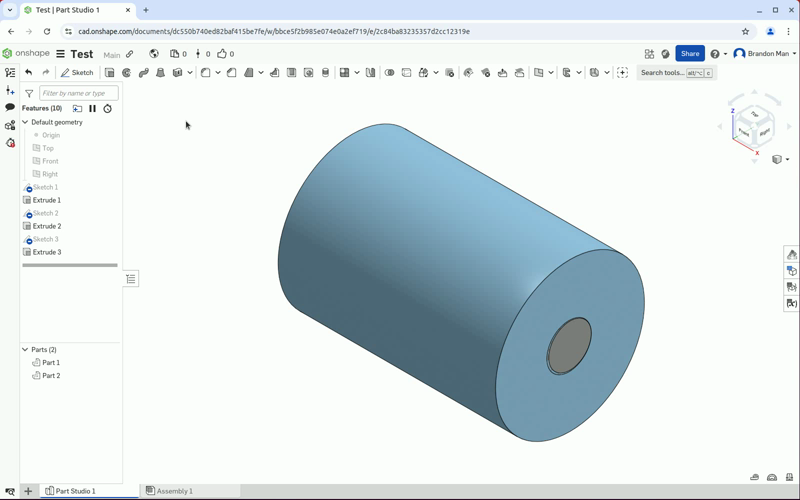
mouse_move(73, 189)
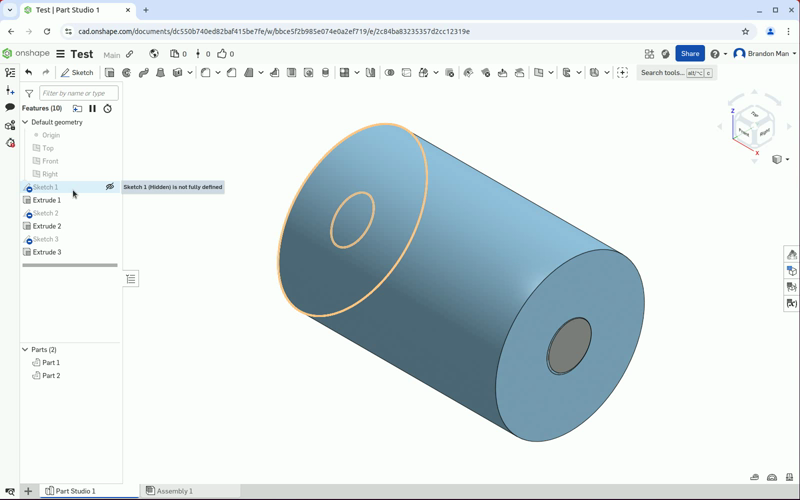
click(73, 189)